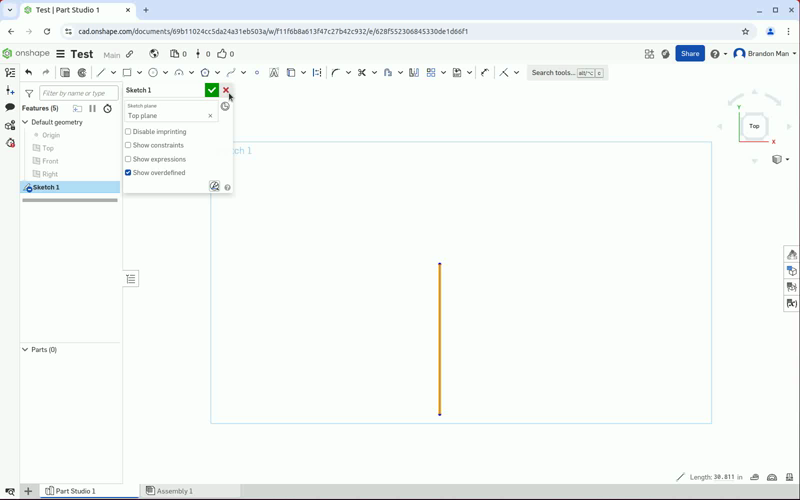
key(shift+h)
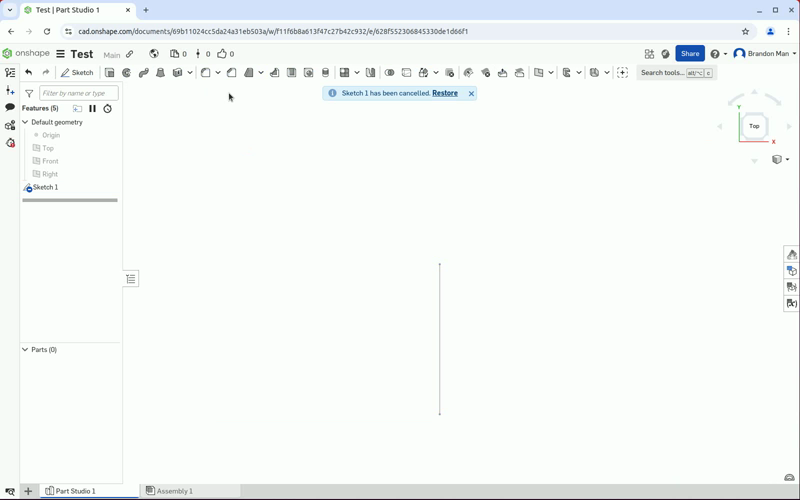
key(shift+s)
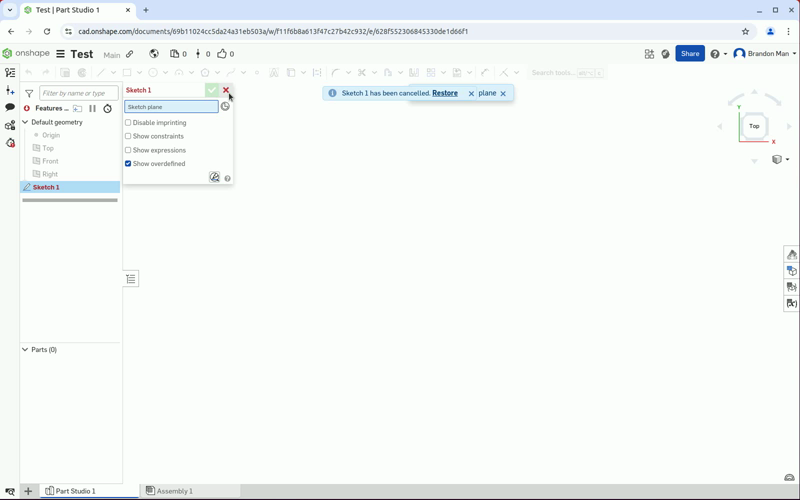
mouse_move(73, 150)
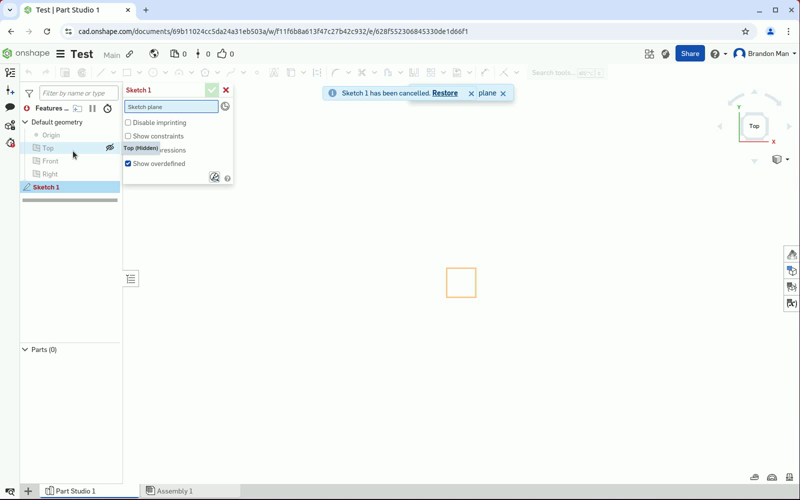
click(73, 150)
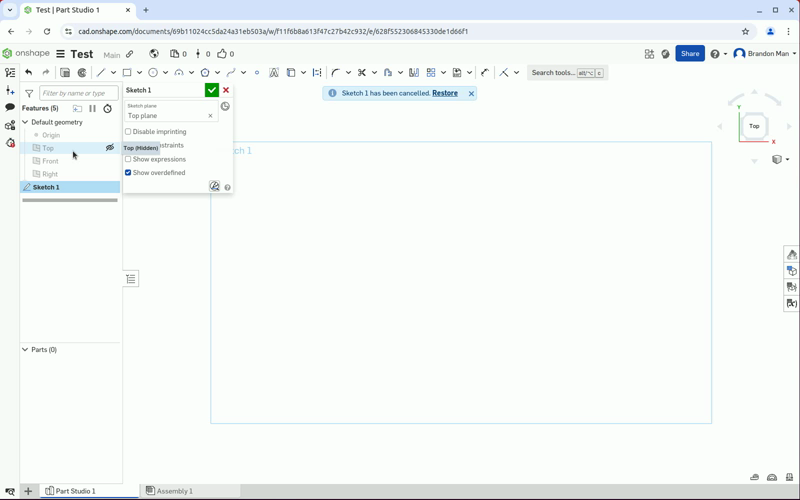
mouse_move(73, 352)
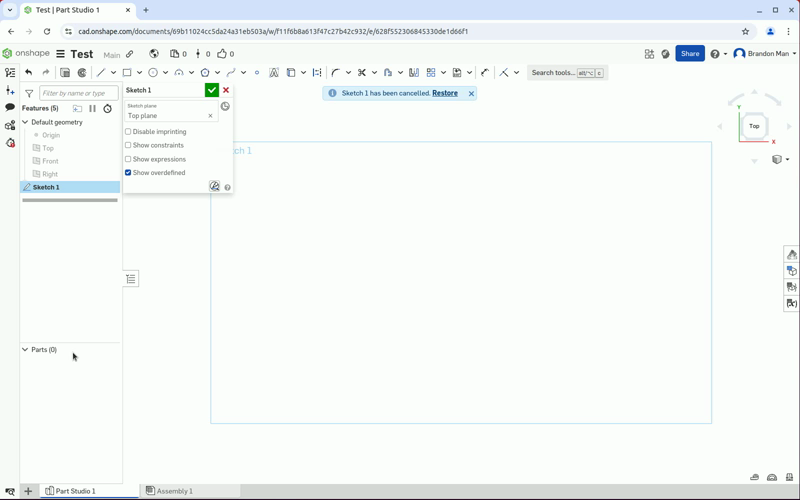
key(y)
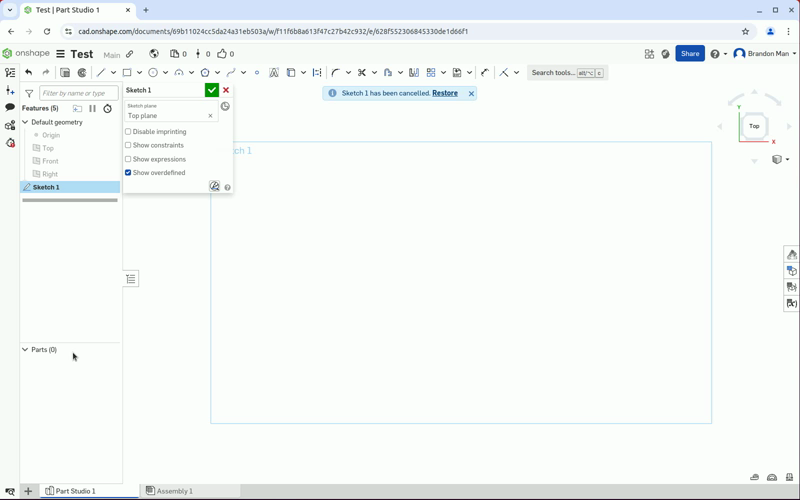
key(l)
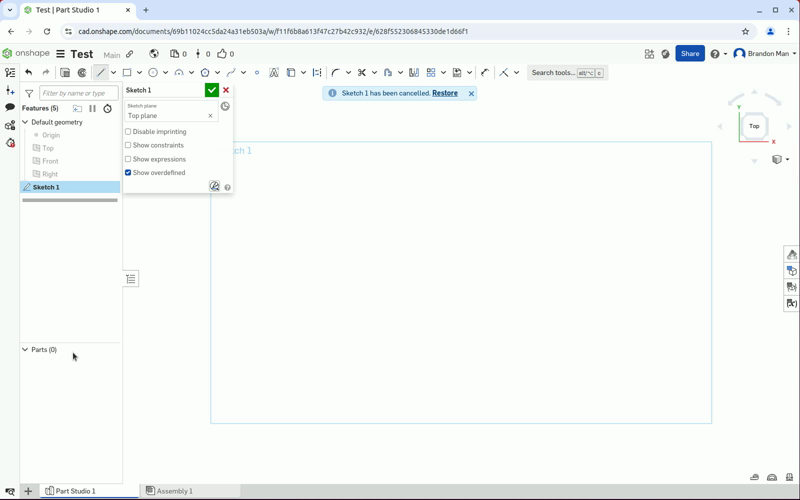
key_down(shift)
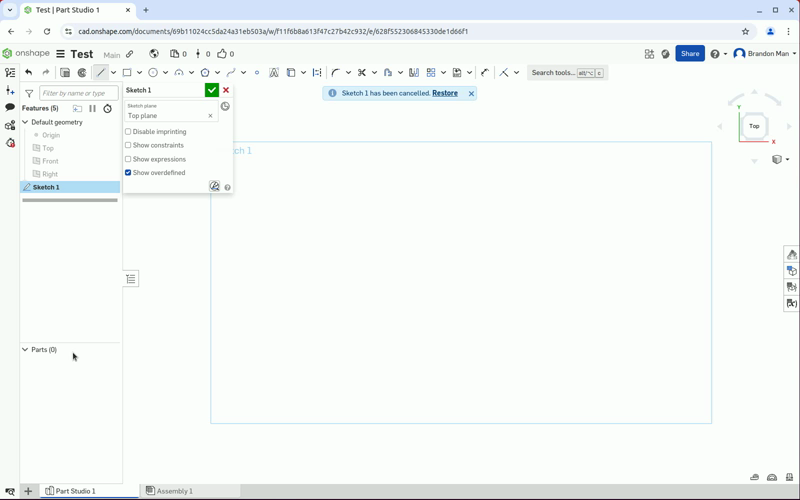
mouse_move(434, 340)
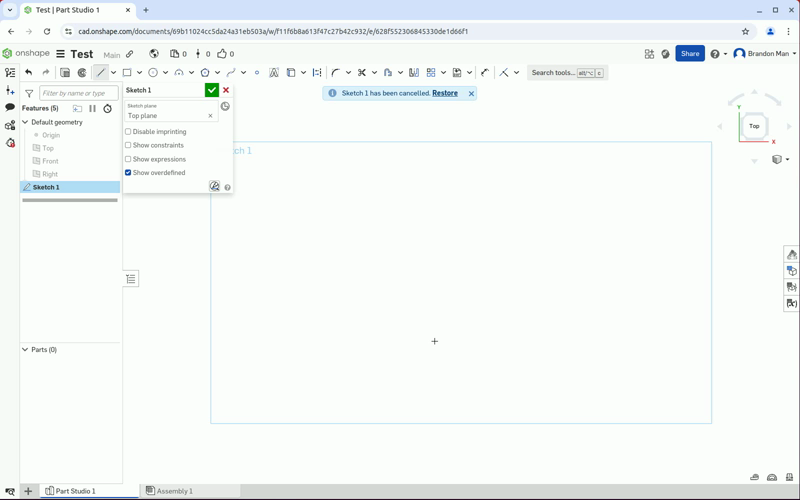
click(434, 340)
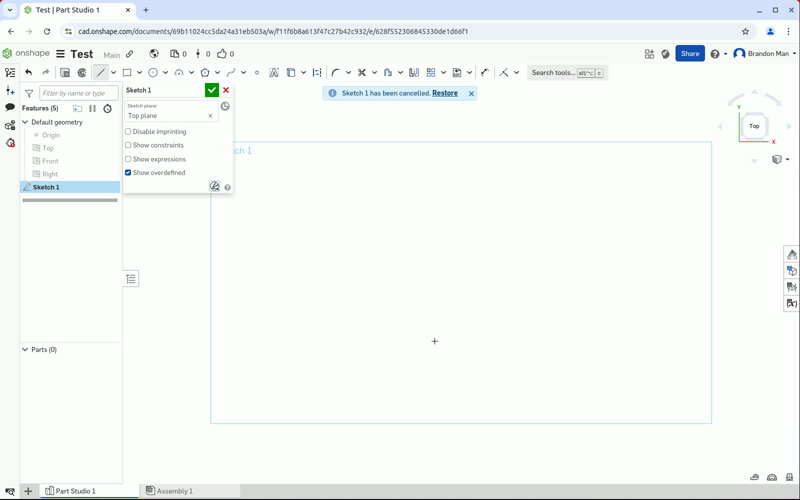
key_up(shift)
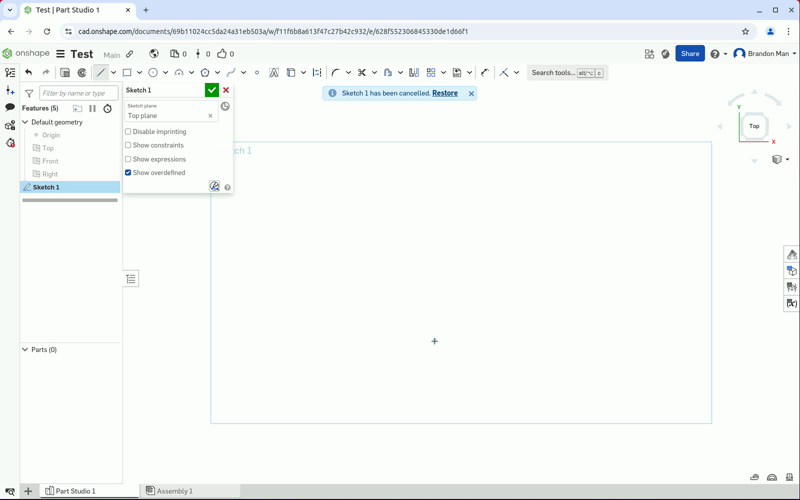
key_down(shift)
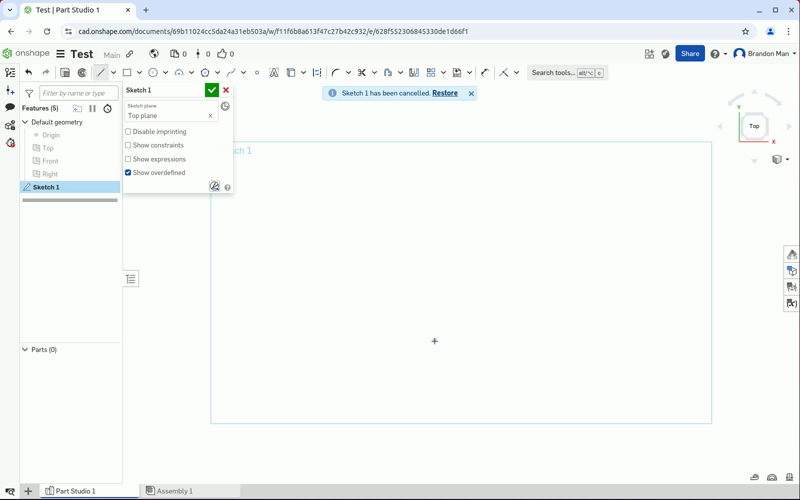
mouse_move(517, 340)
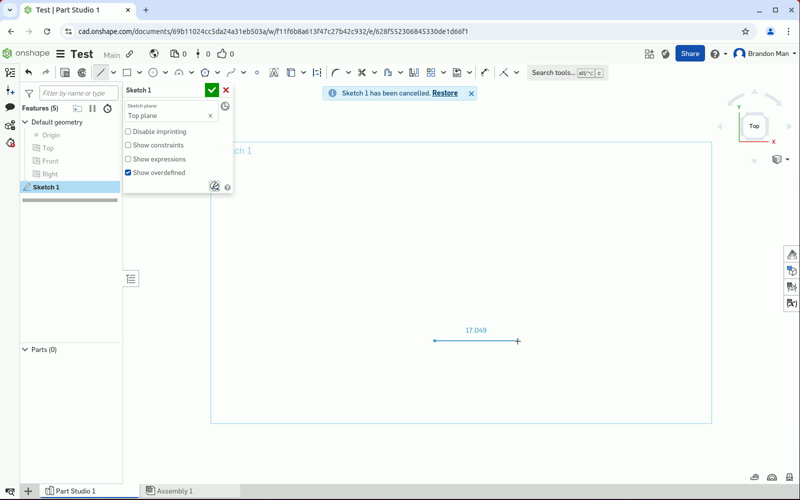
click(517, 340)
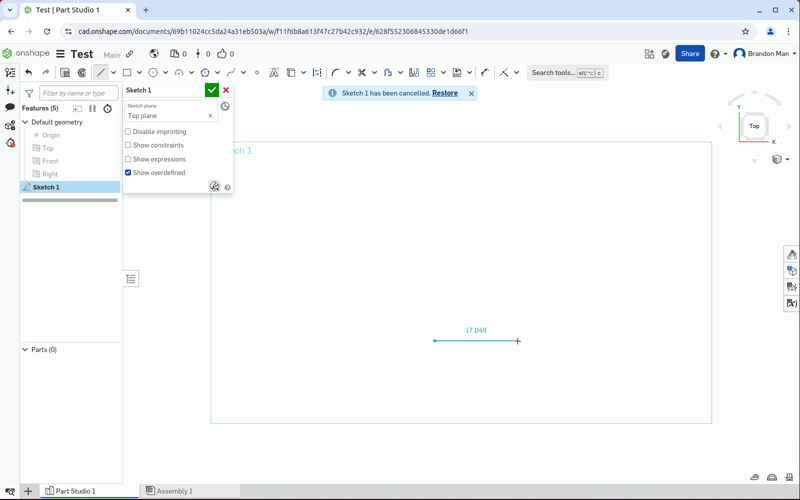
key_up(shift)
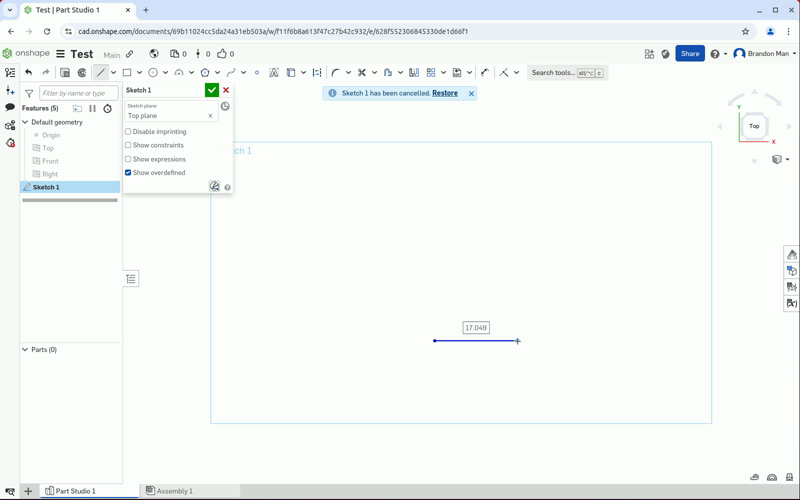
key_down(shift)
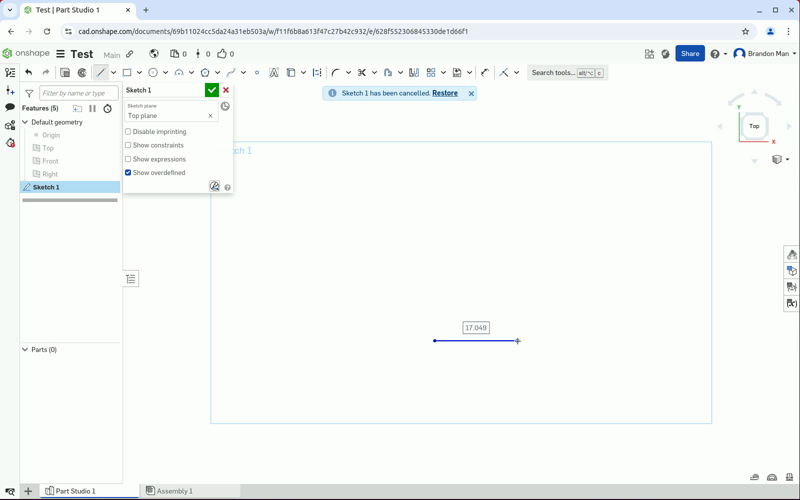
mouse_move(517, 226)
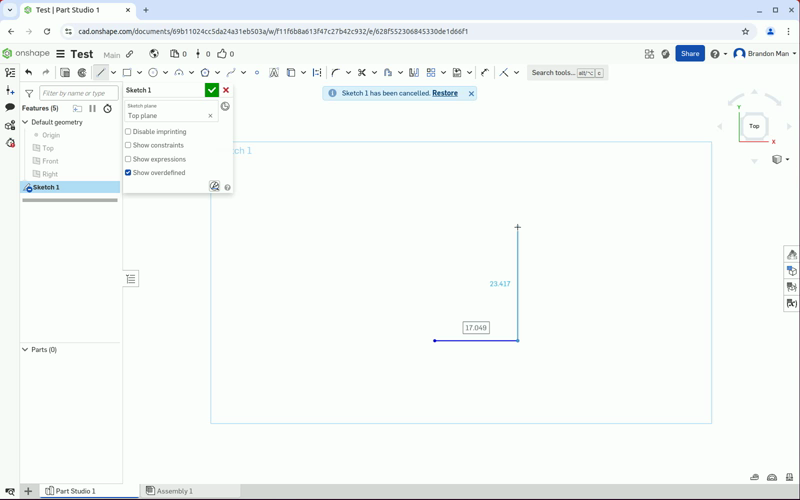
click(517, 226)
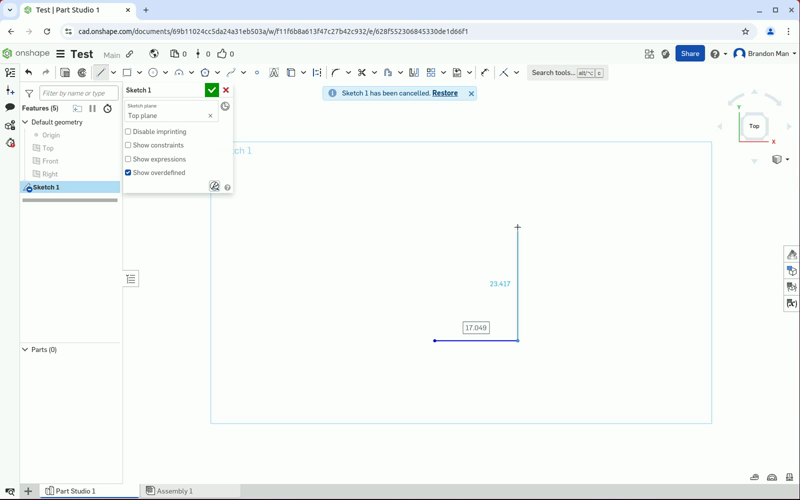
key_up(shift)
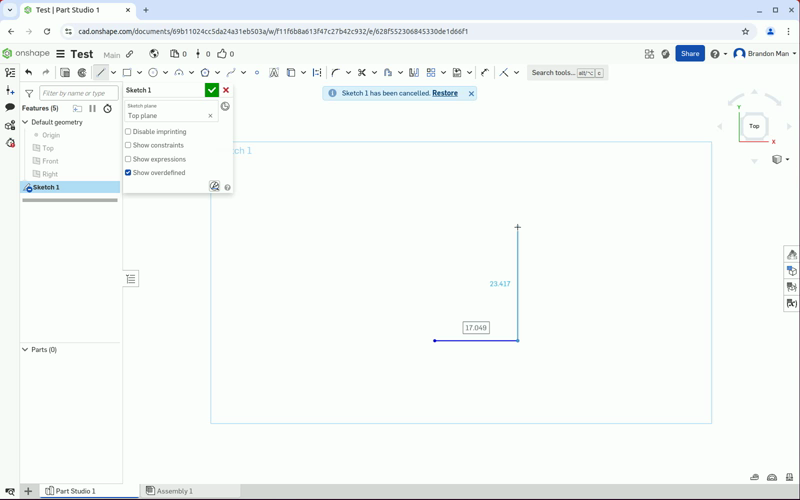
key_down(shift)
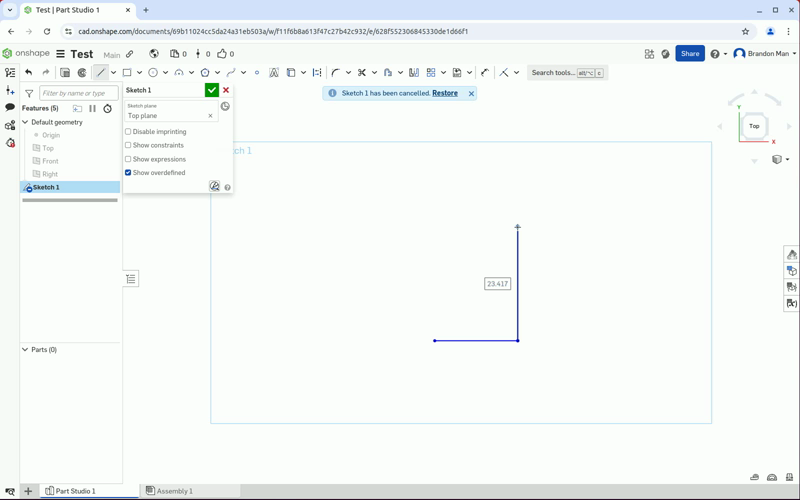
mouse_move(434, 226)
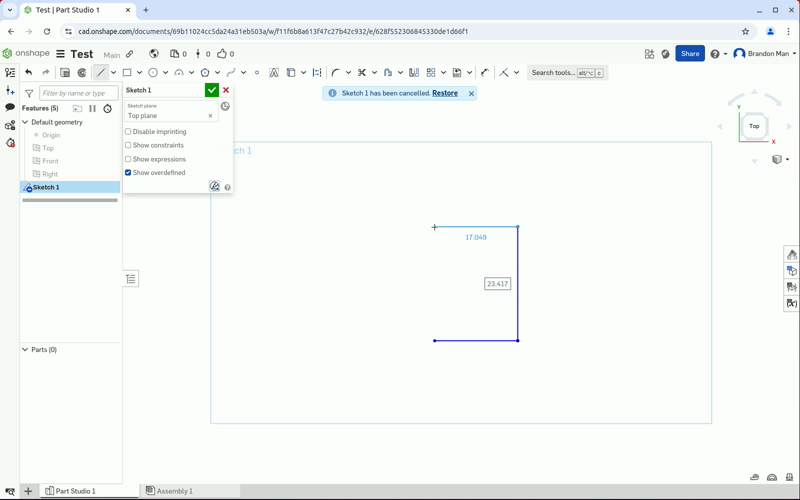
click(434, 226)
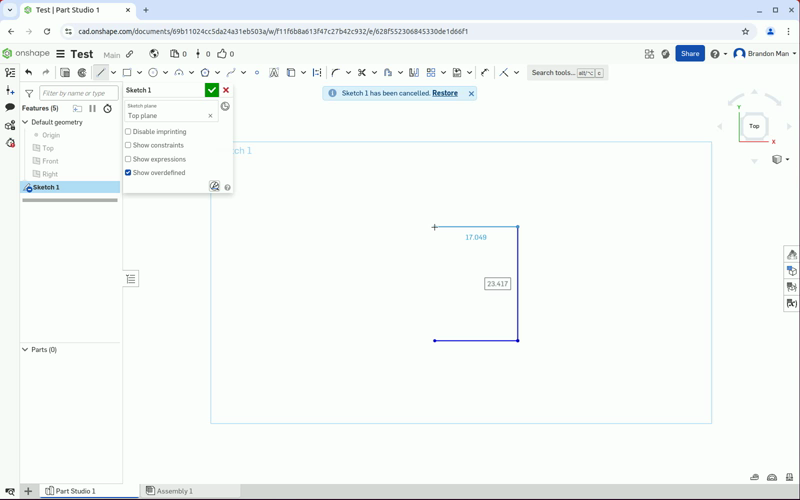
key_up(shift)
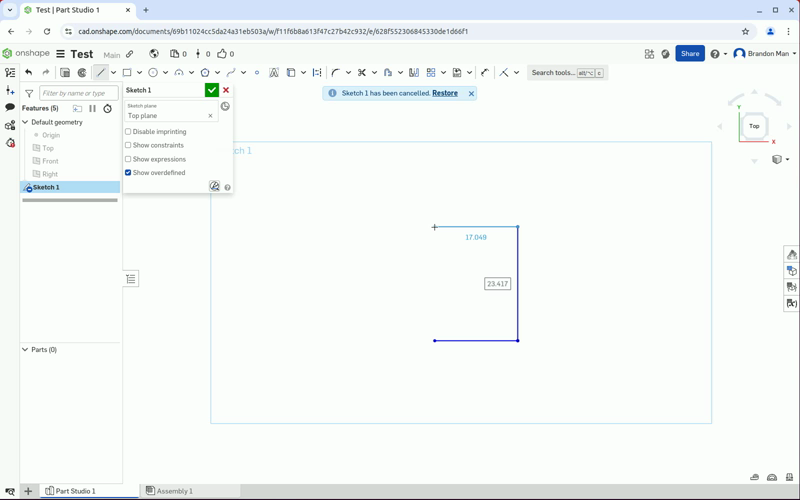
key_down(shift)
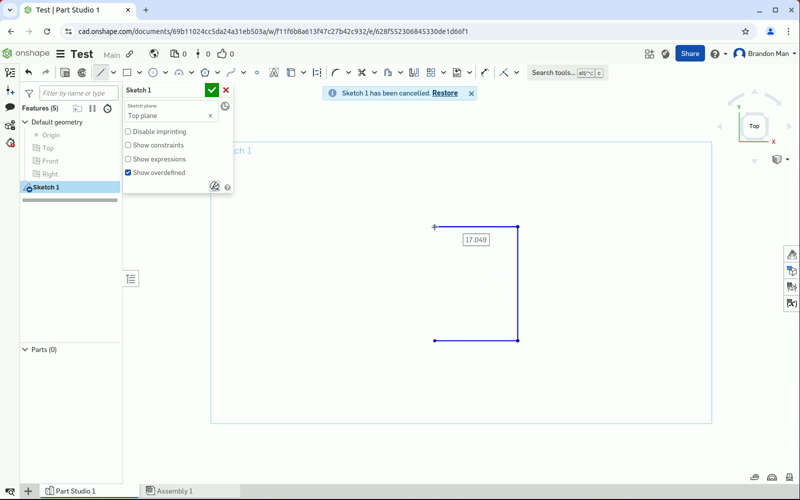
mouse_move(434, 340)
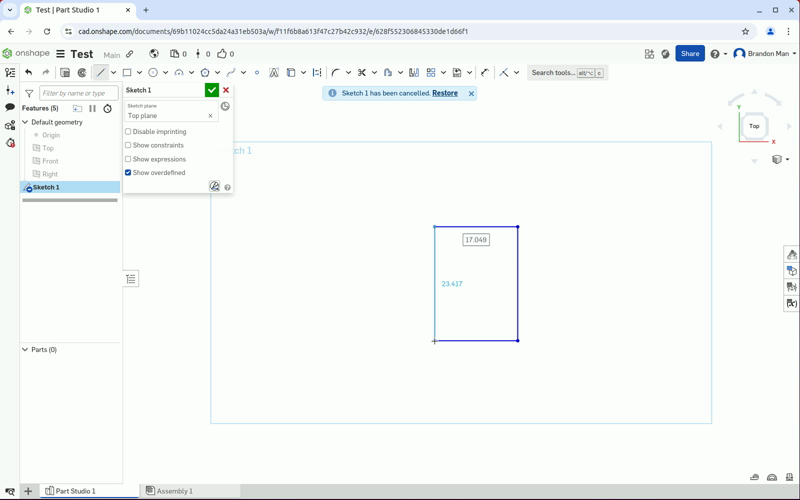
key_up(shift)
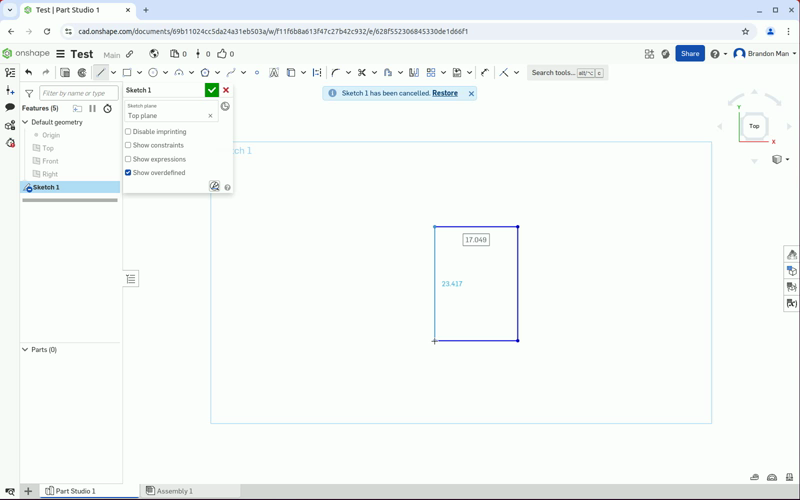
click(434, 340)
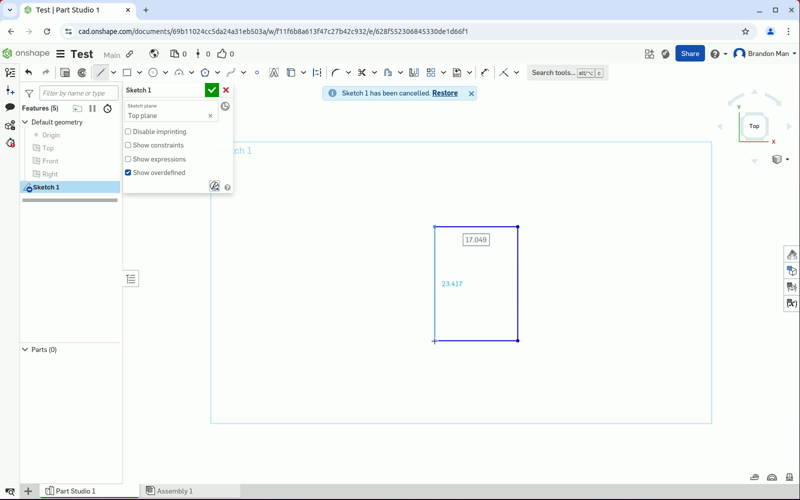
key(esc)
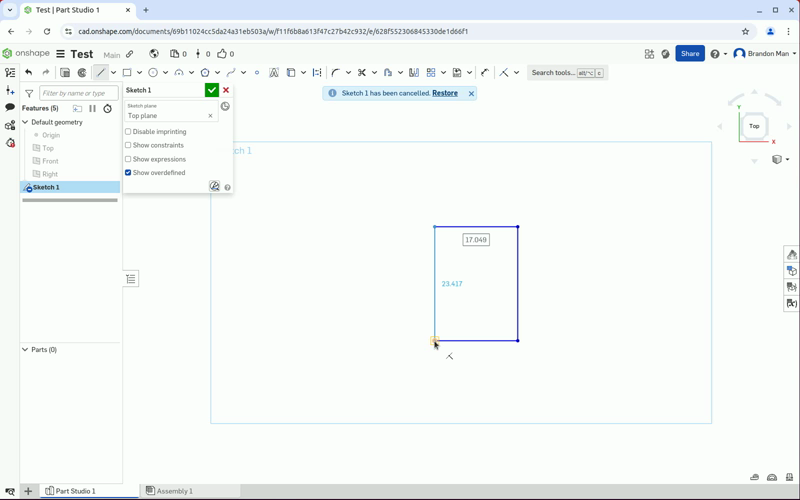
key(c)
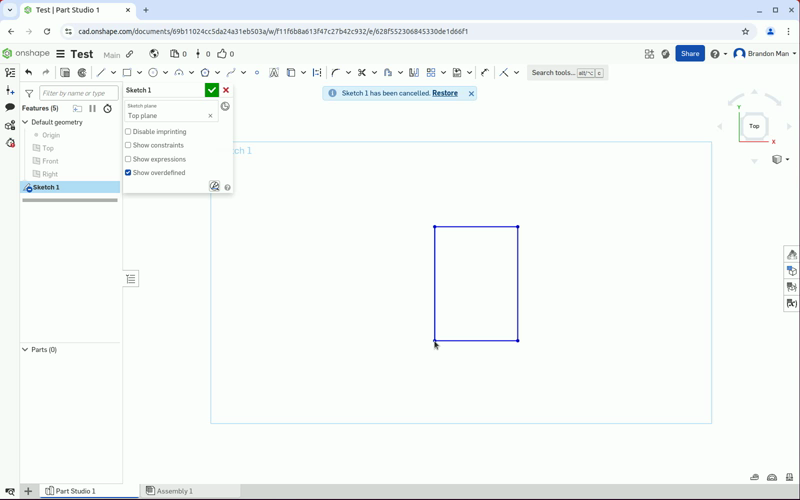
key_down(shift)
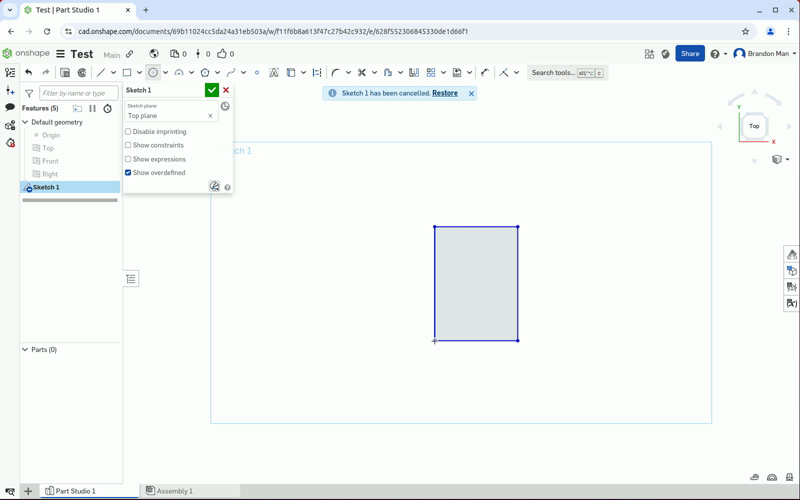
mouse_move(461, 282)
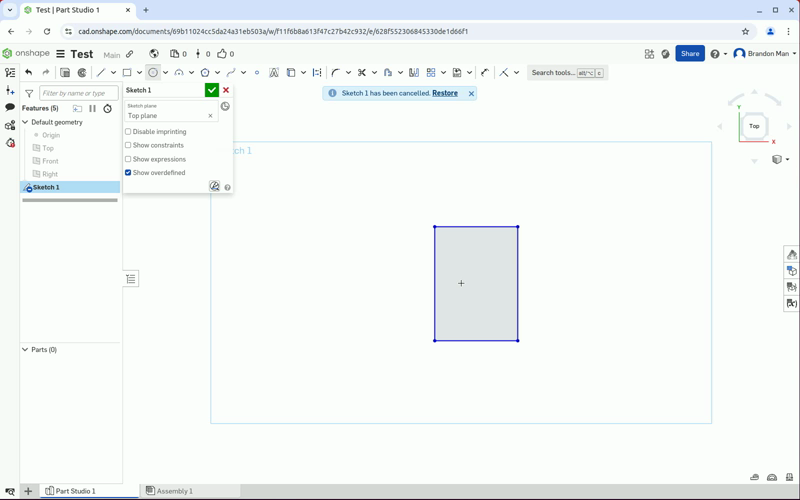
click(461, 282)
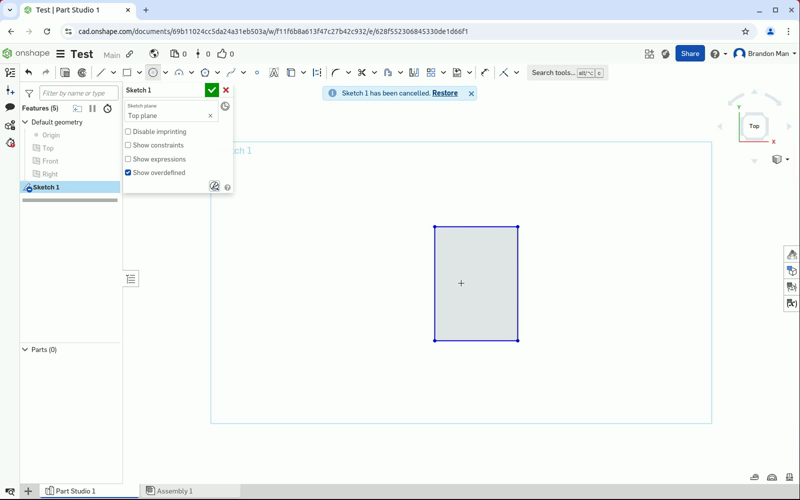
key_up(shift)
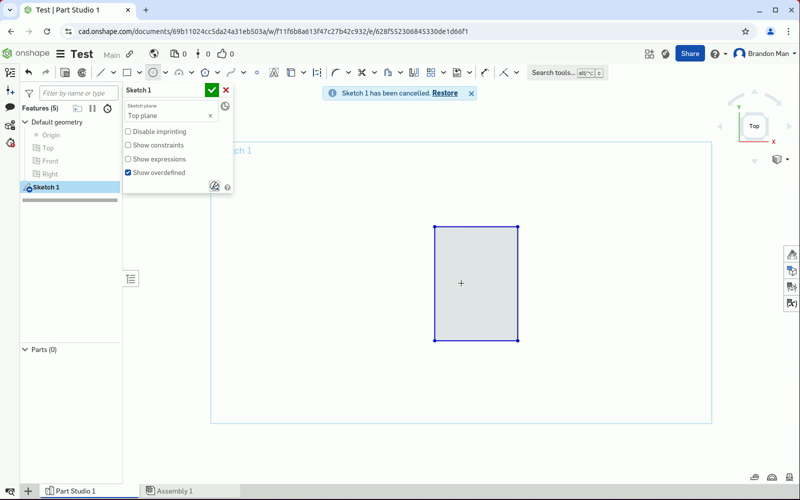
mouse_move(482, 282)
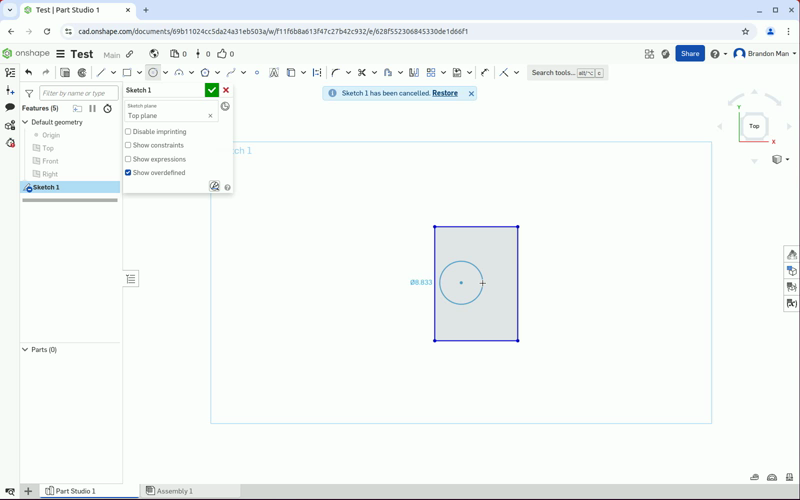
click(482, 282)
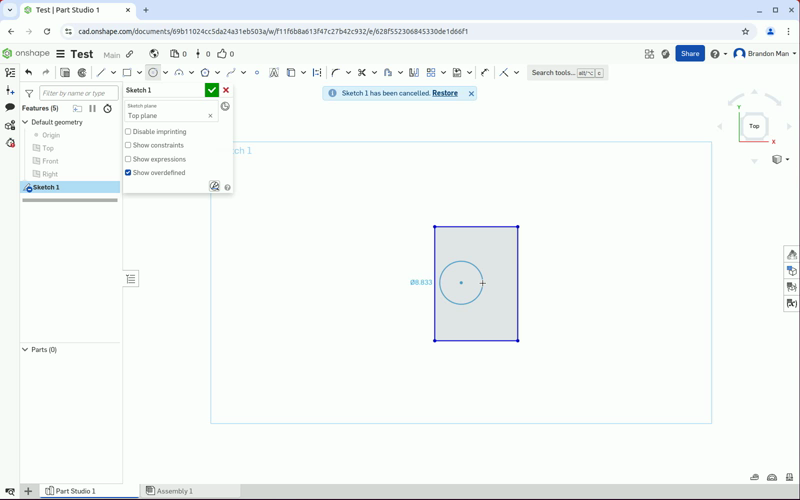
key(esc)
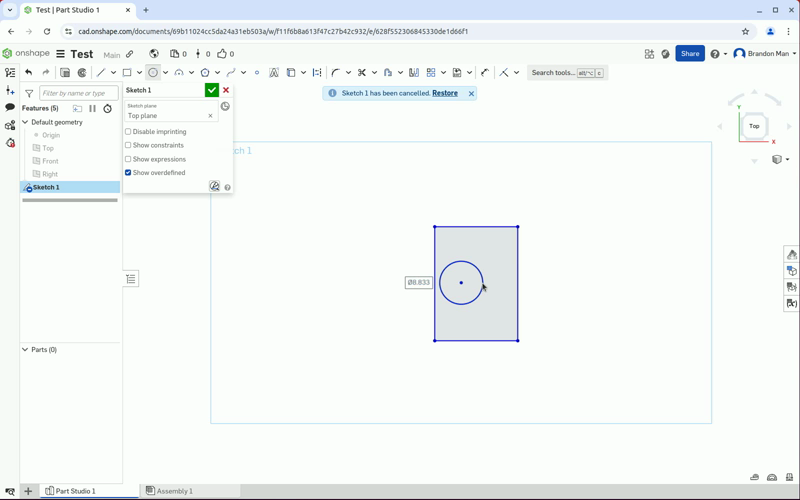
key(c)
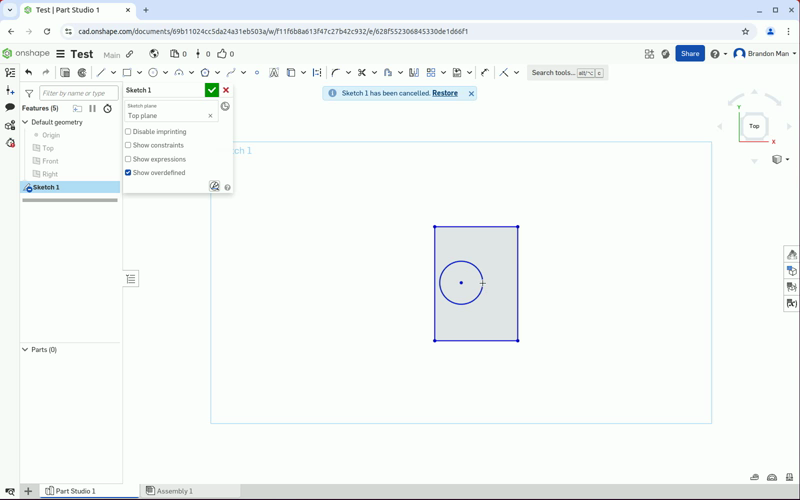
key_down(shift)
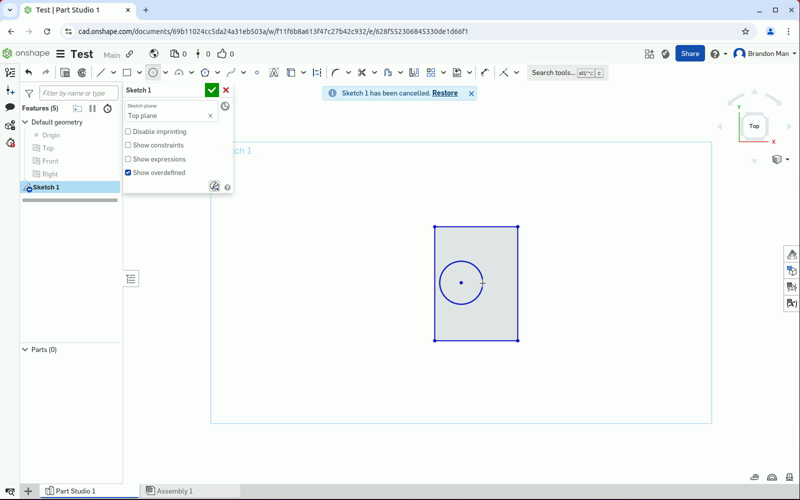
mouse_move(503, 324)
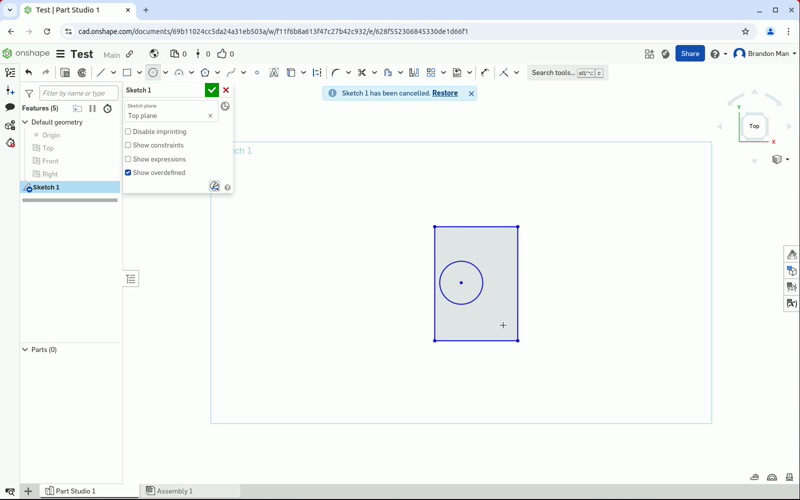
click(503, 324)
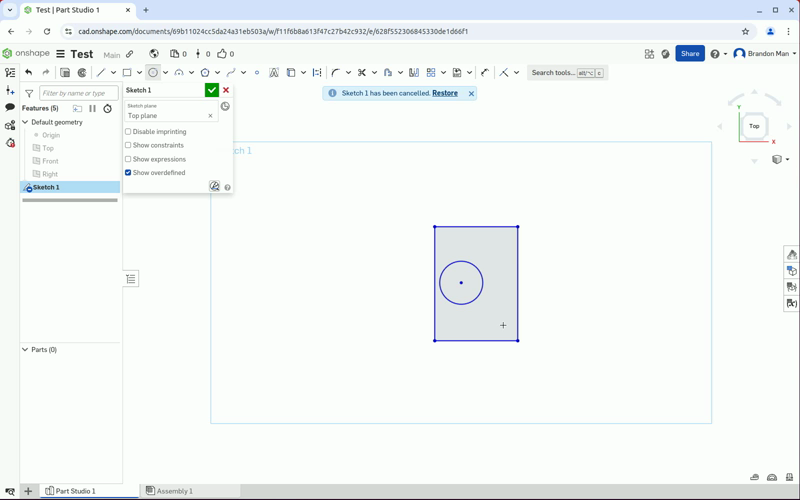
key_up(shift)
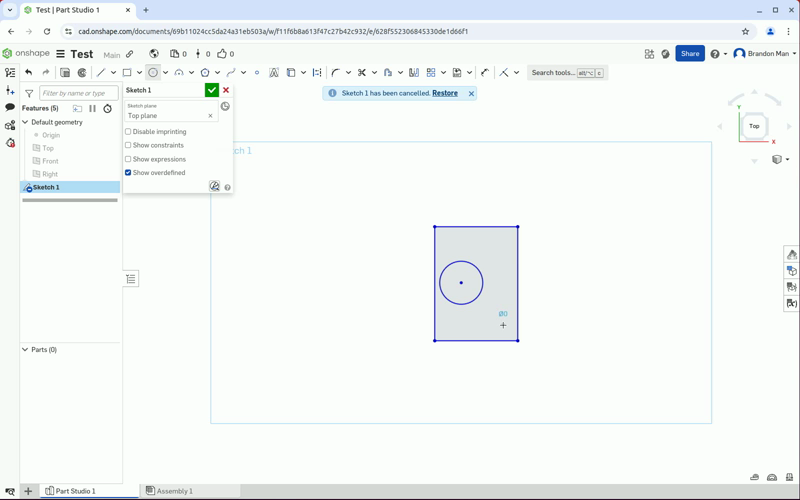
mouse_move(507, 324)
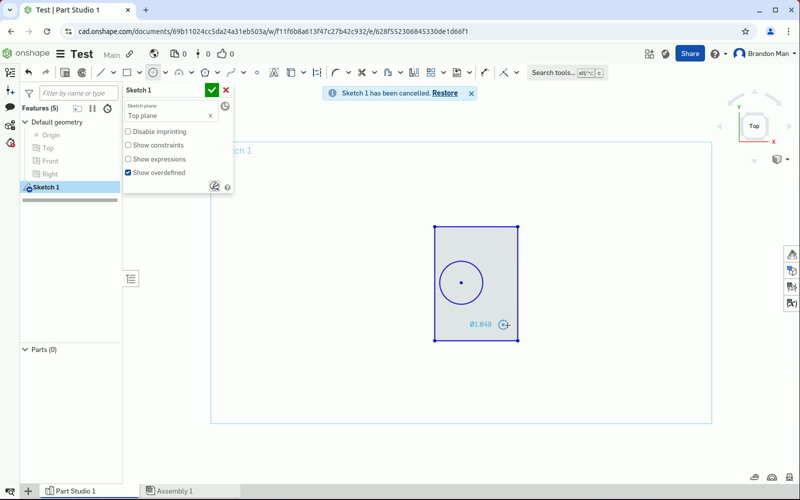
click(507, 324)
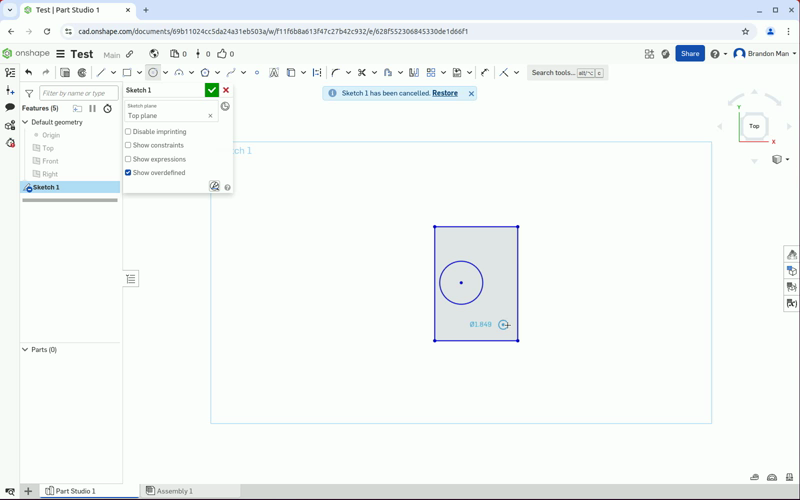
key(esc)
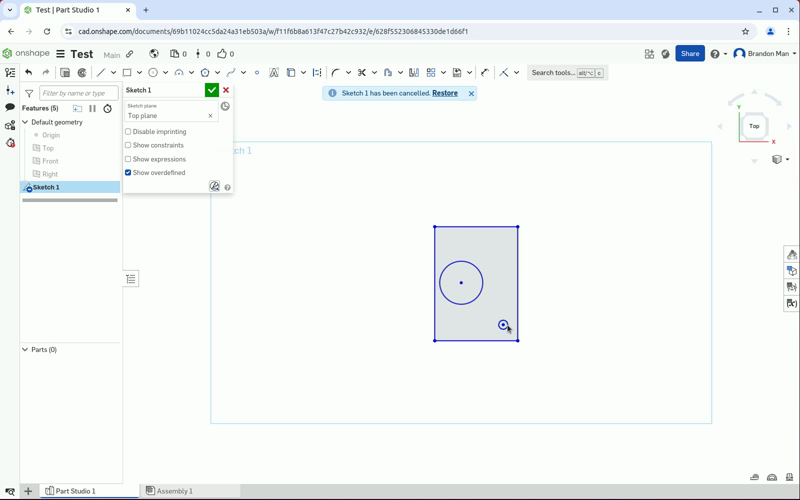
key(c)
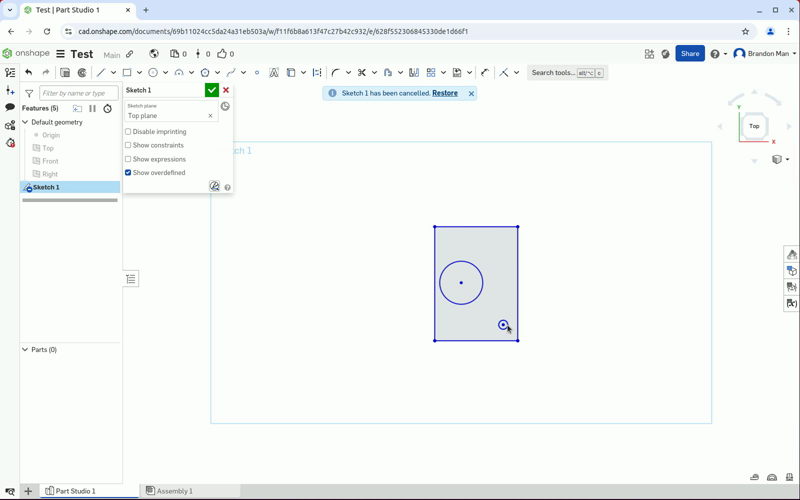
key_down(shift)
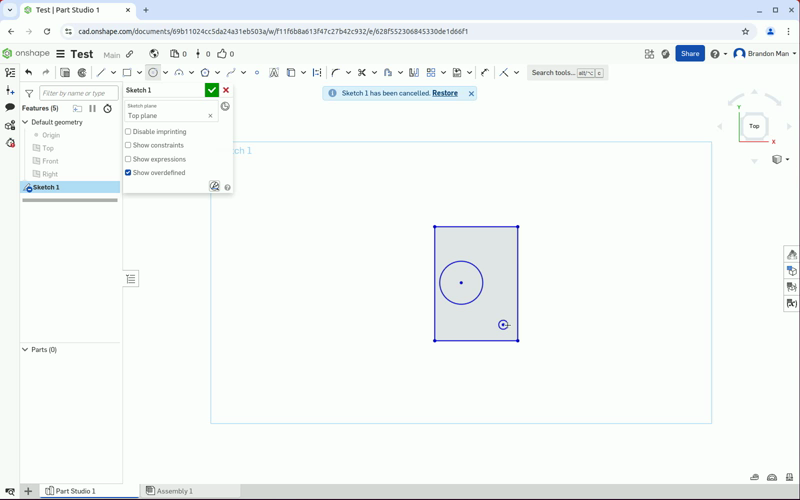
mouse_move(503, 242)
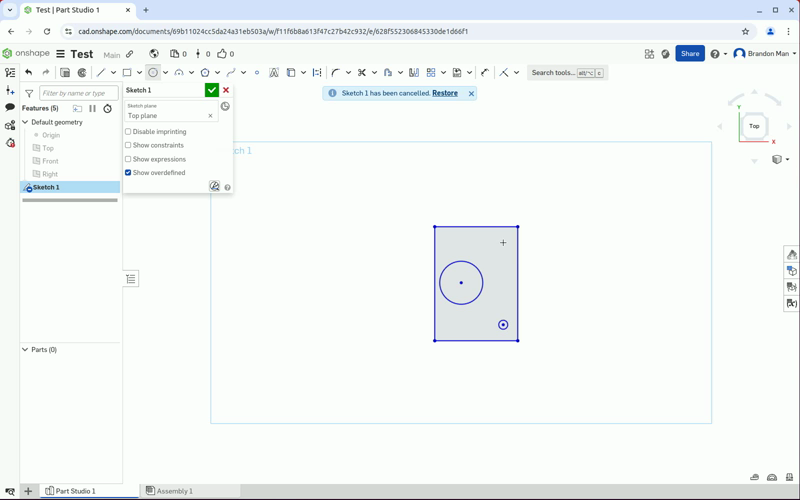
click(503, 242)
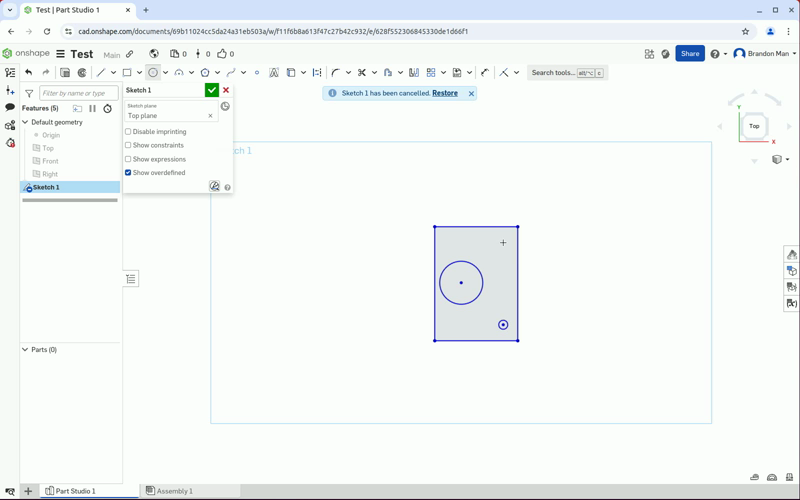
key_up(shift)
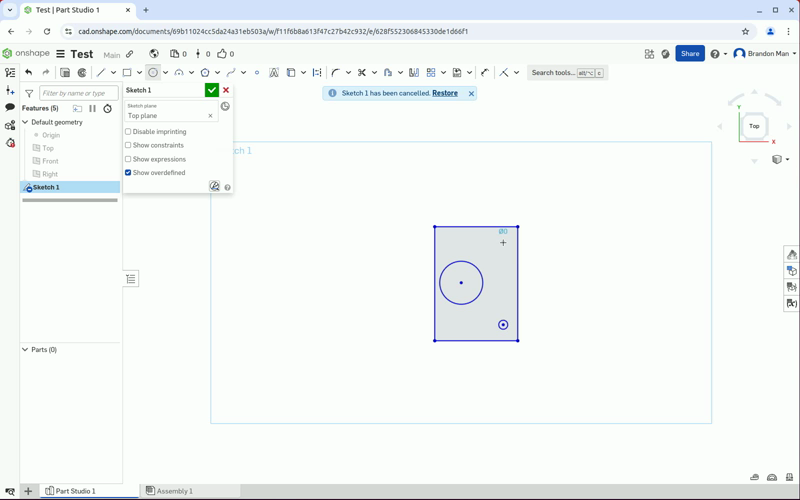
mouse_move(507, 242)
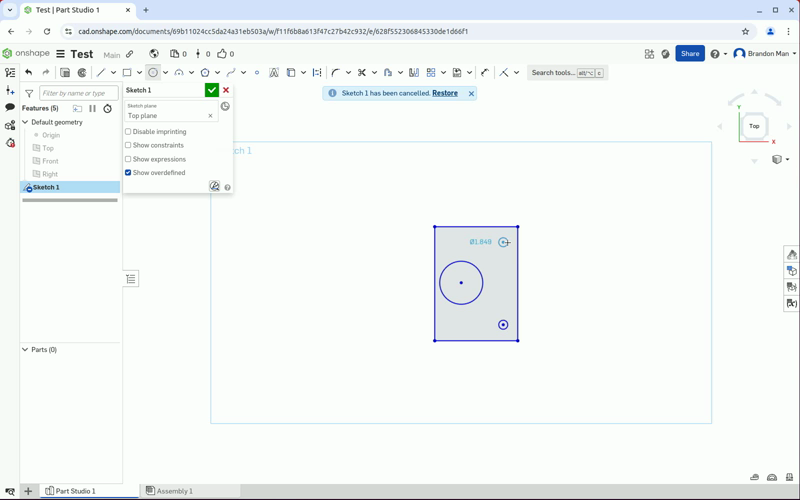
click(507, 242)
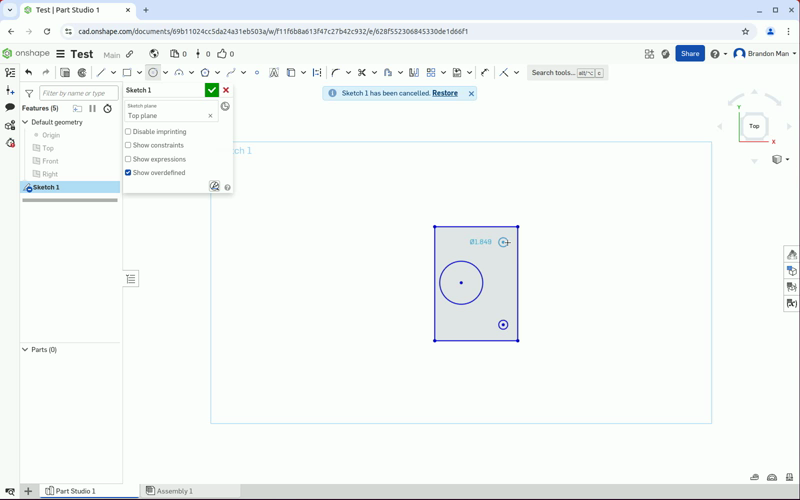
key(esc)
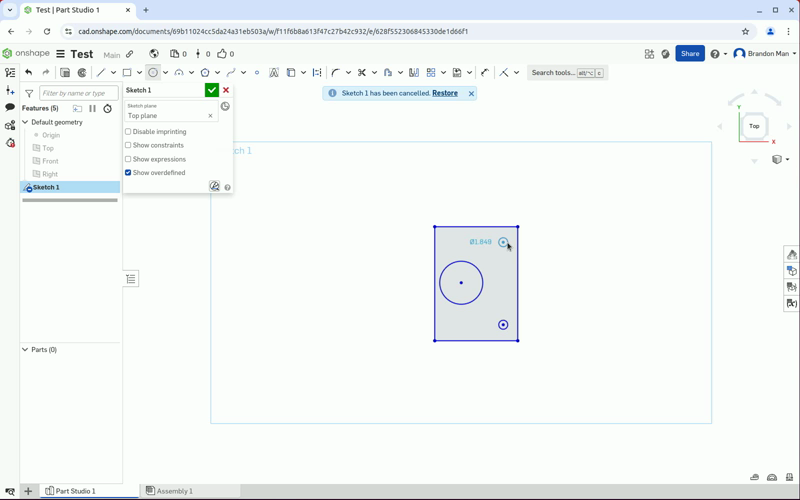
mouse_move(508, 301)
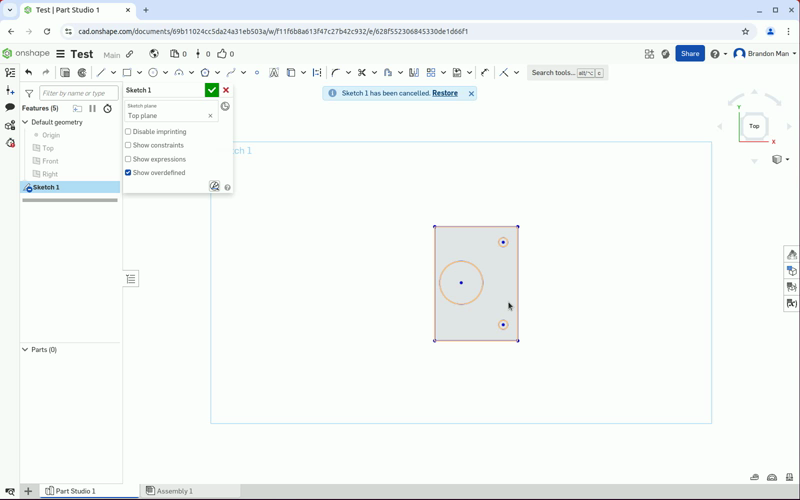
click(508, 301)
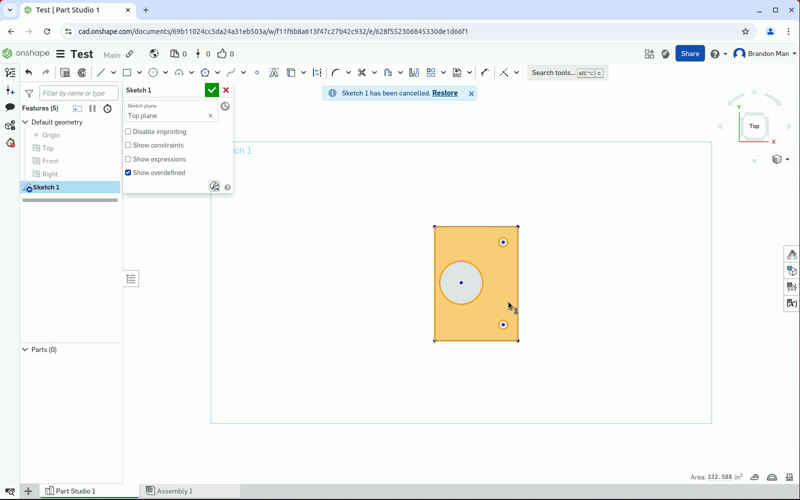
mouse_move(73, 352)
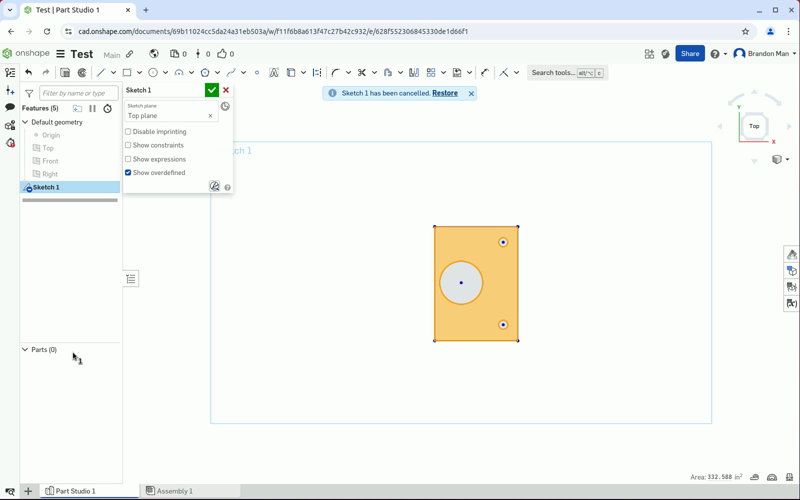
key(shift+y)
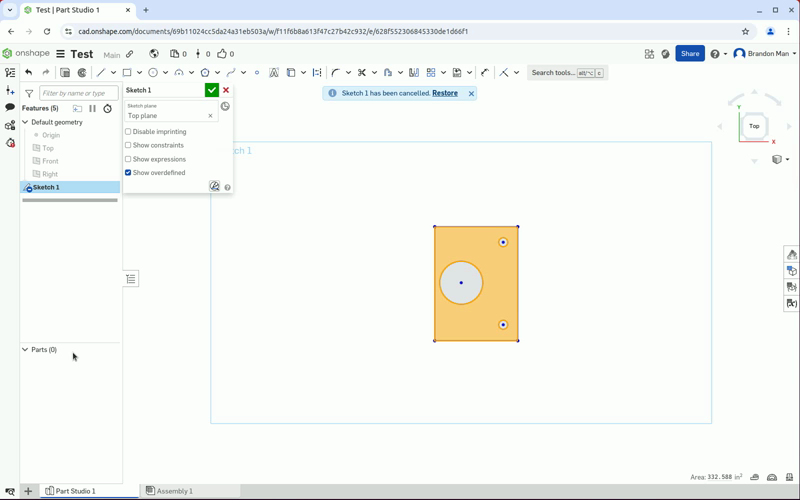
key(shift+e)
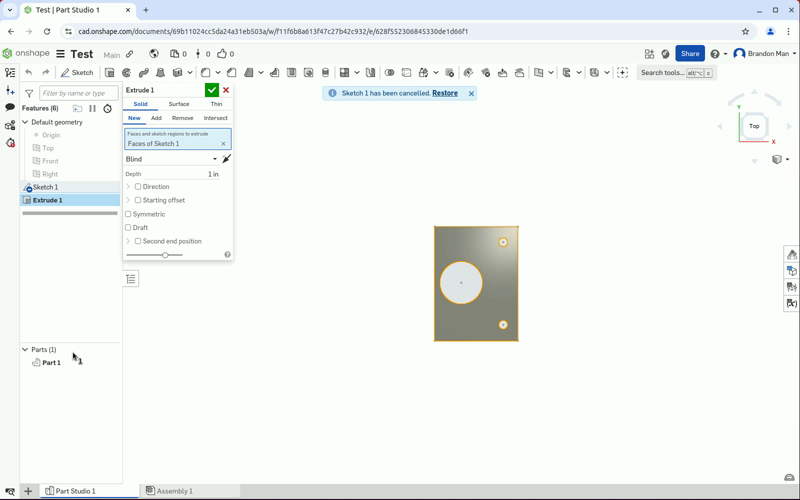
mouse_move(143, 106)
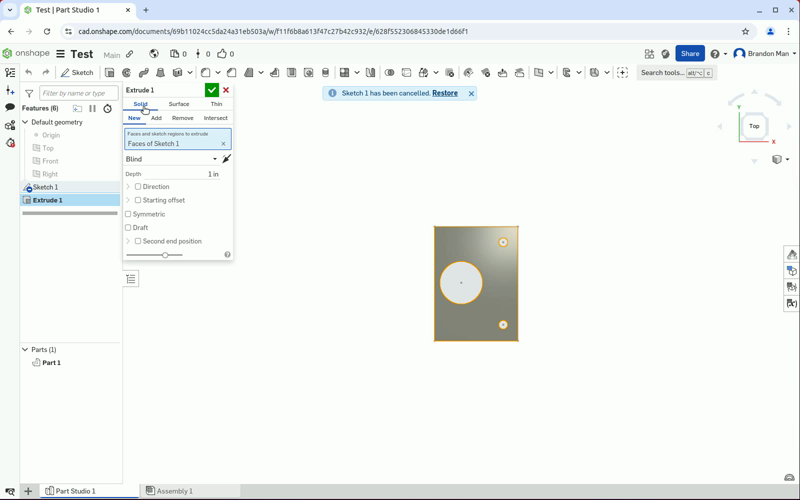
click(143, 106)
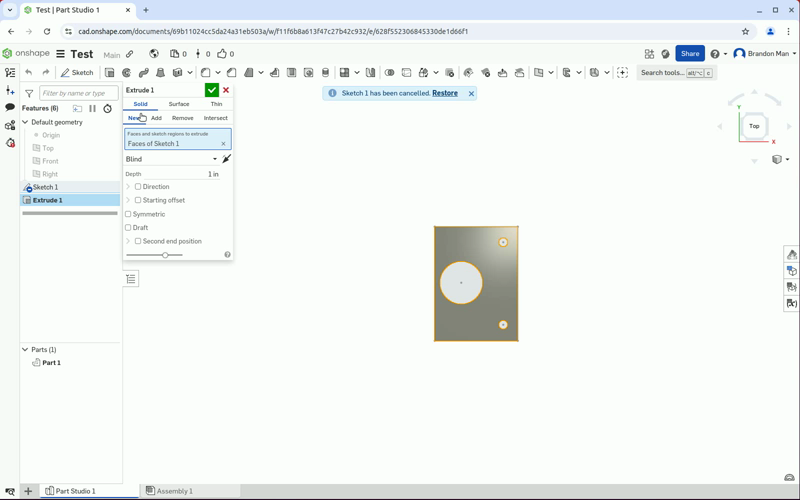
mouse_move(137, 120)
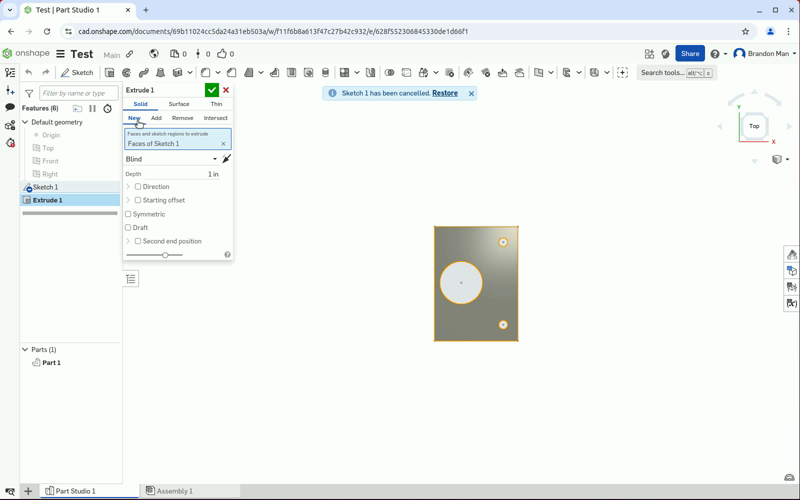
click(137, 120)
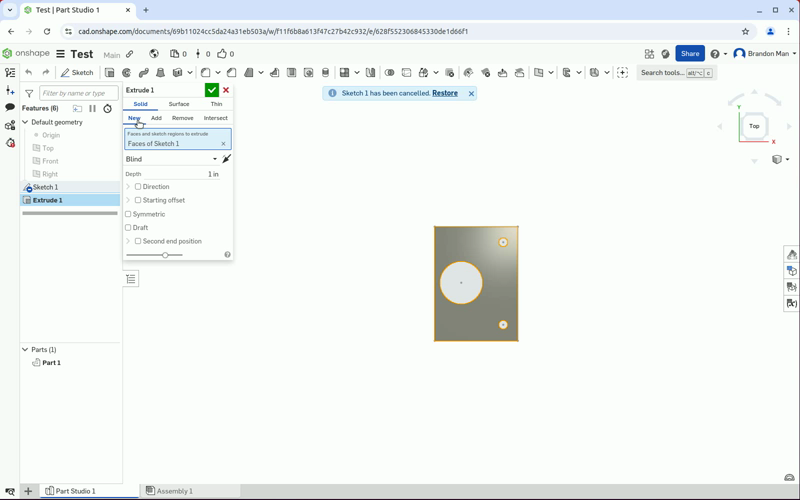
key(tab, 4)
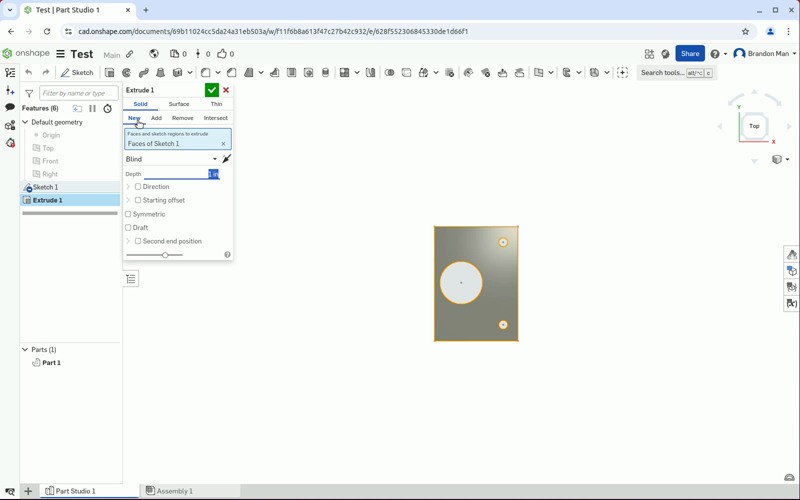
text(2.648)
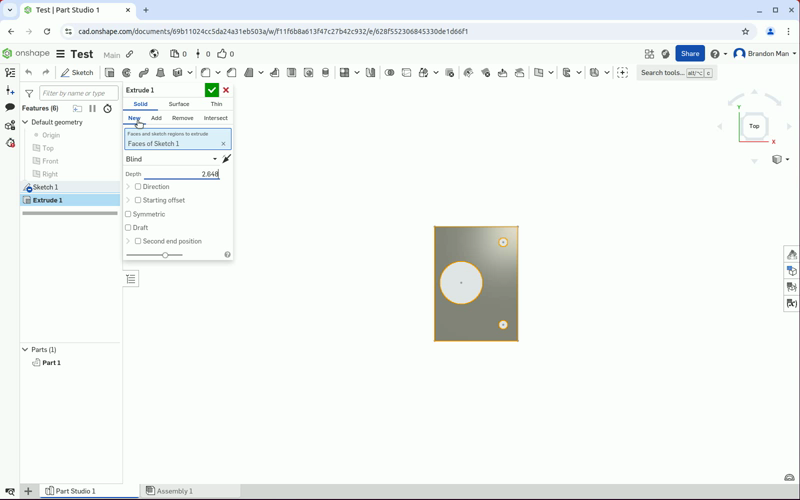
key(enter)
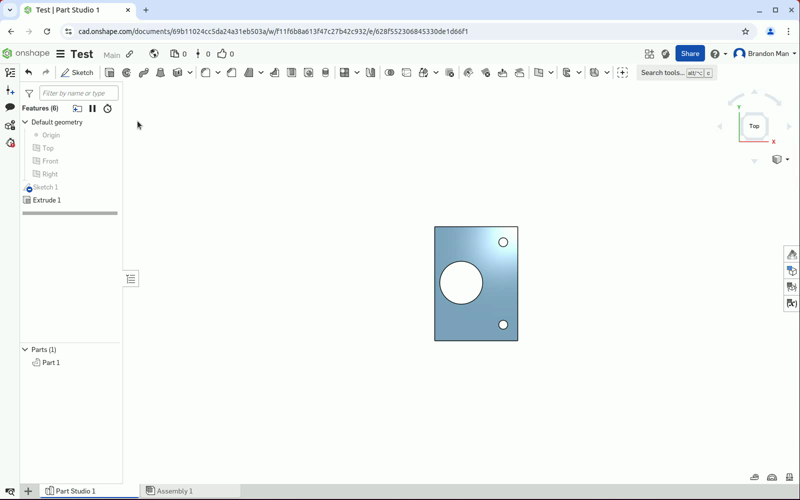
key(shift+h)
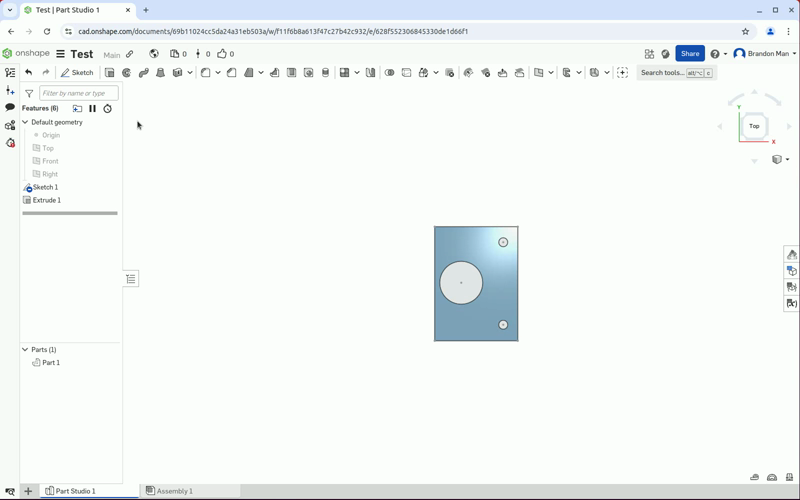
key(shift+h)
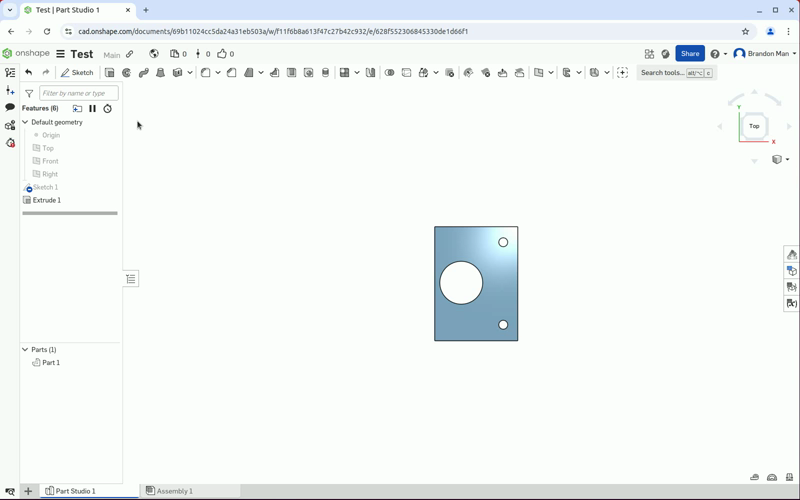
mouse_move(73, 189)
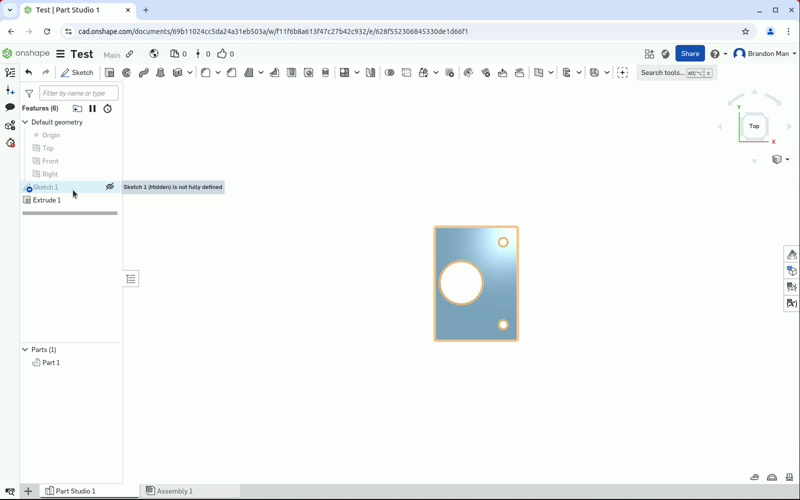
click(73, 189)
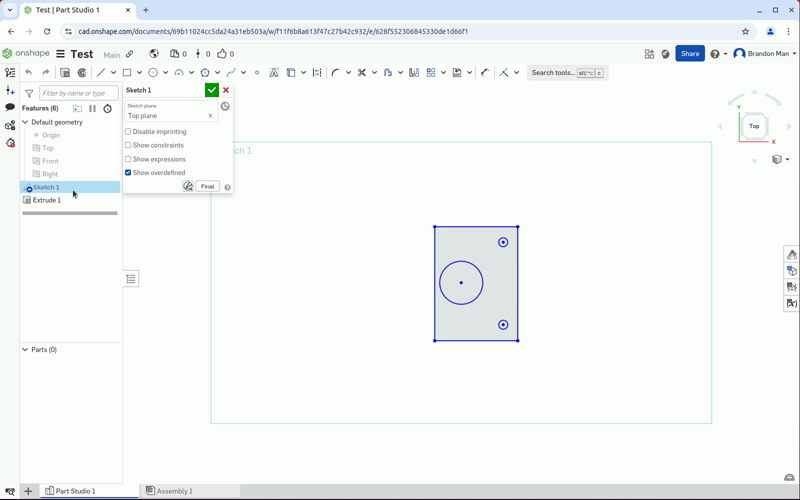
mouse_move(229, 92)
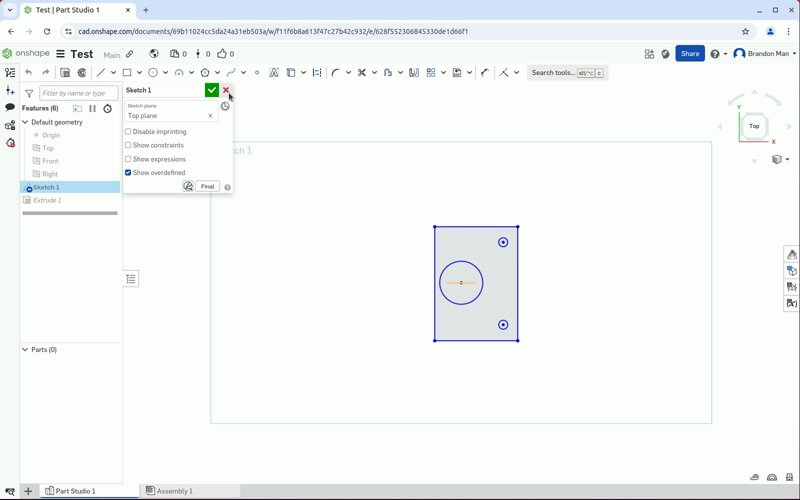
click(229, 92)
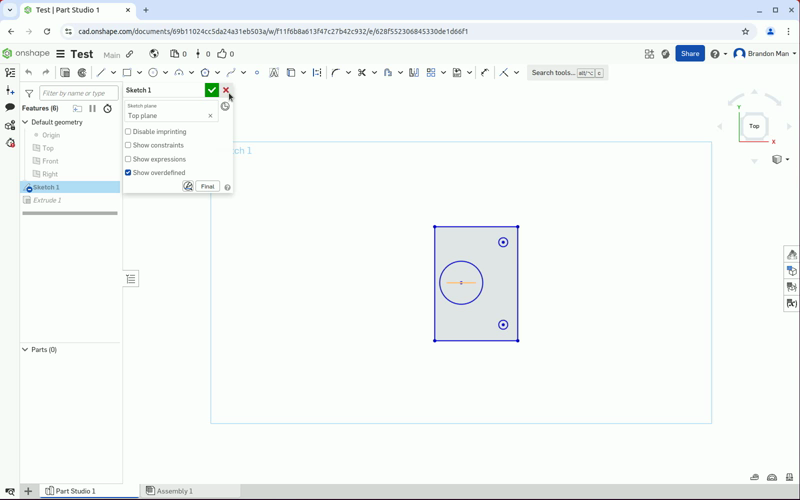
key(shift+s)
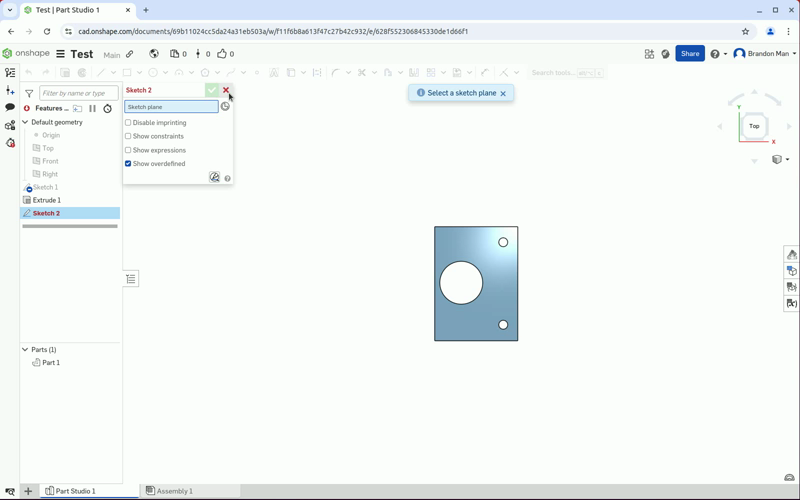
mouse_move(73, 150)
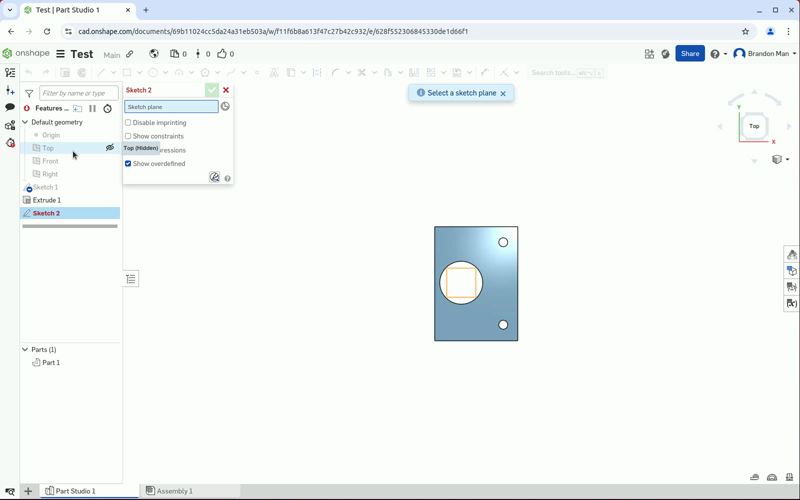
click(73, 150)
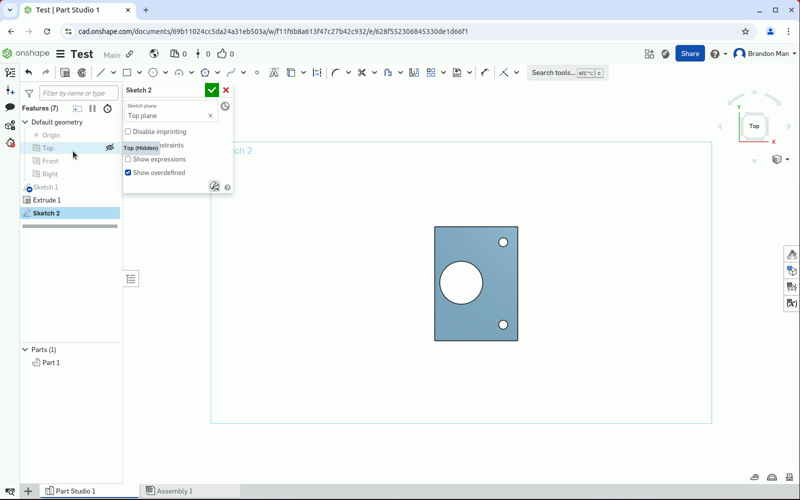
mouse_move(73, 352)
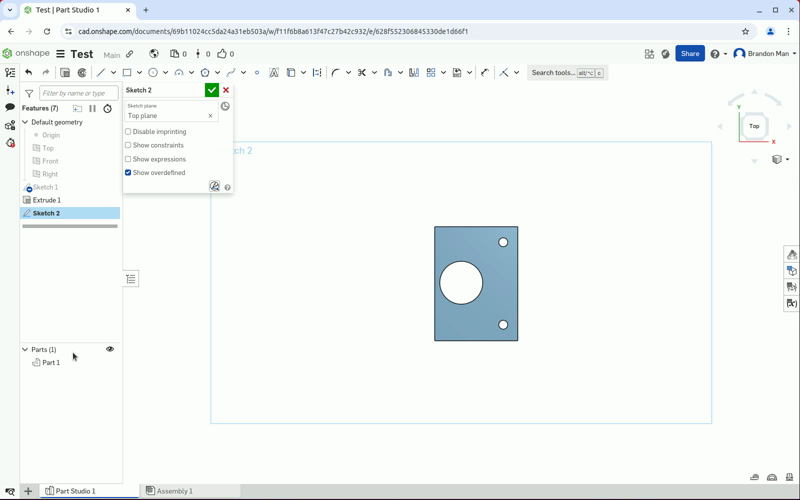
key(y)
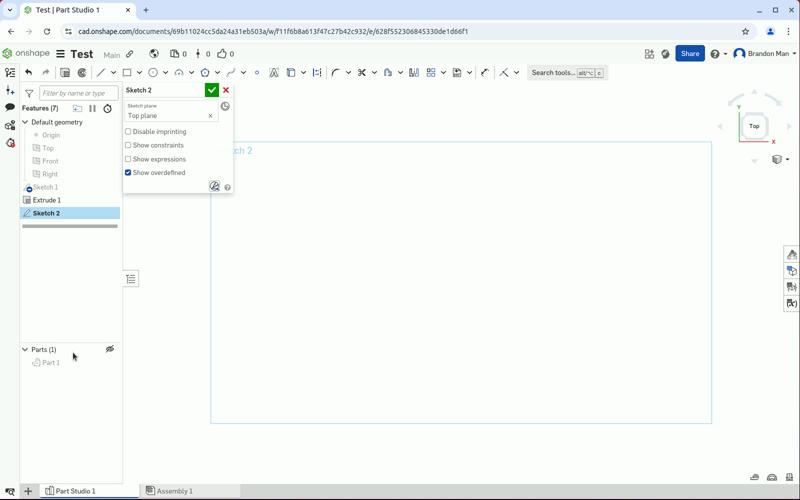
key(l)
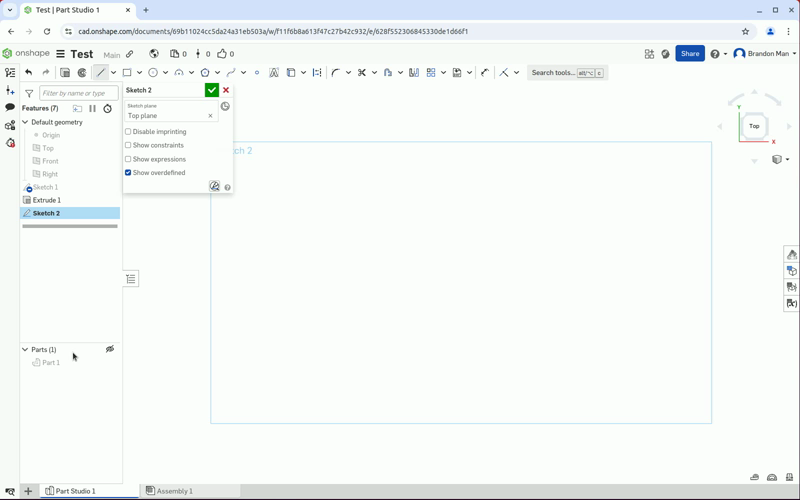
key_down(shift)
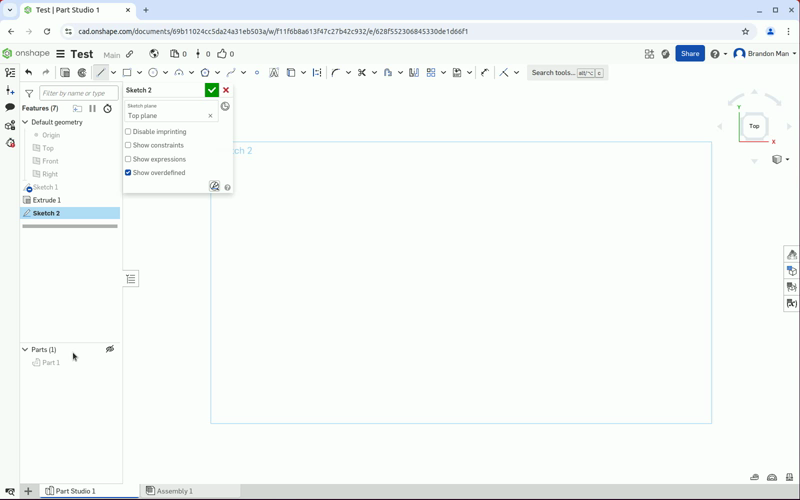
mouse_move(348, 340)
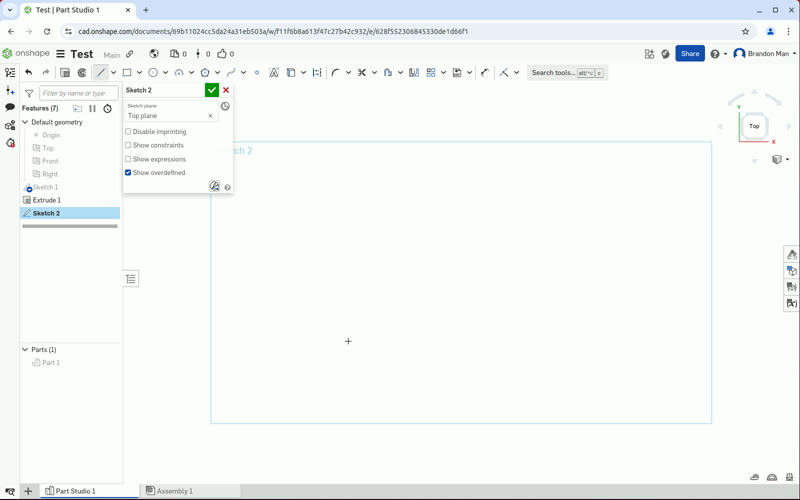
click(348, 340)
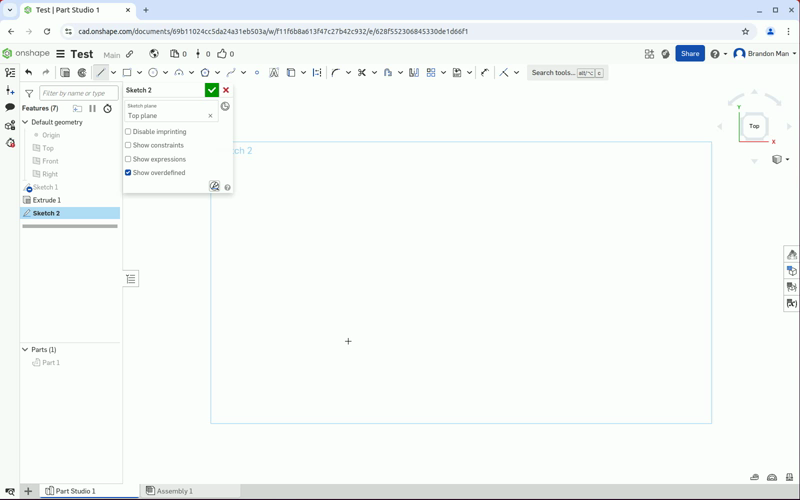
key_up(shift)
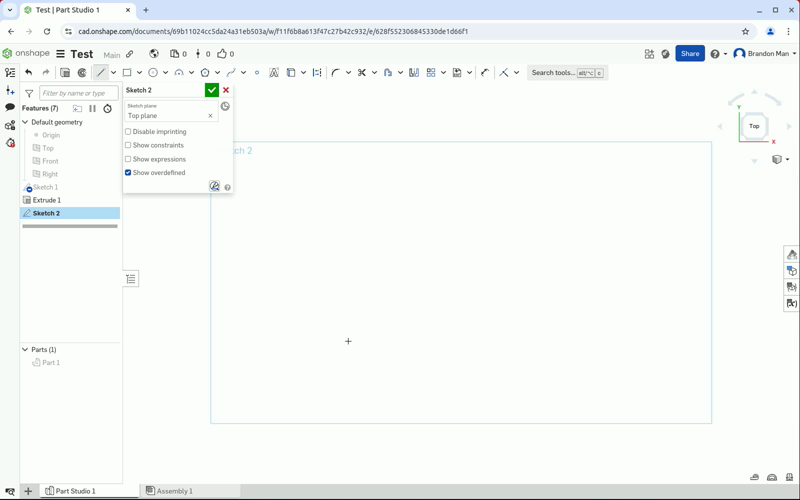
key_down(shift)
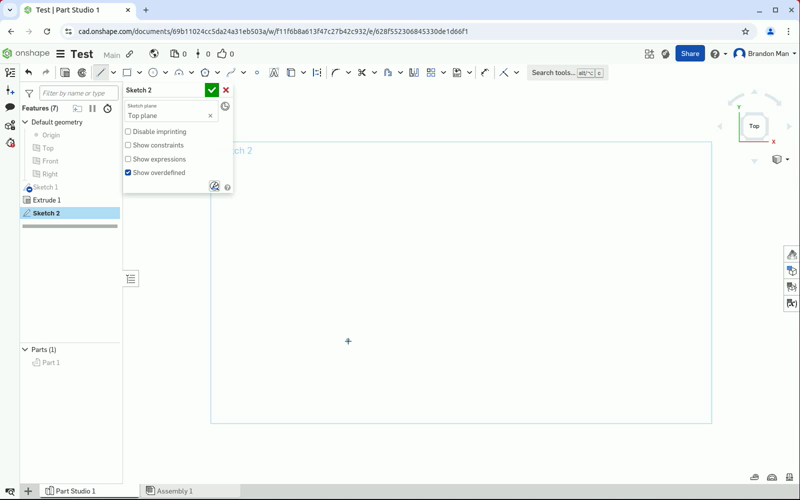
mouse_move(434, 340)
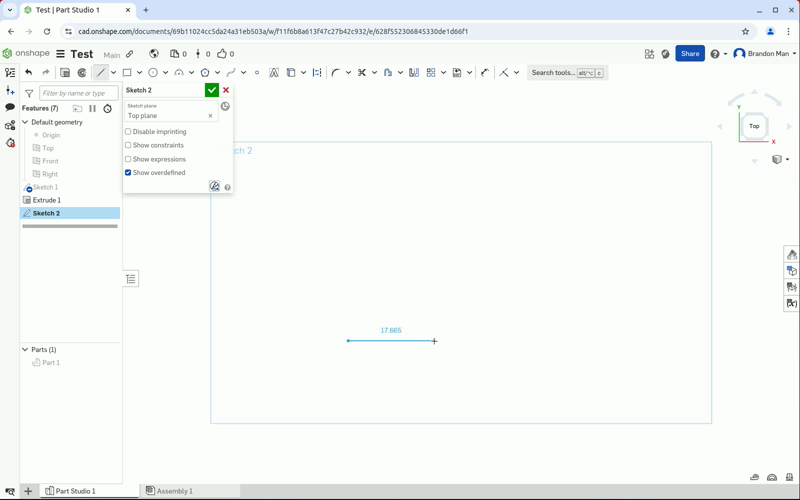
click(434, 340)
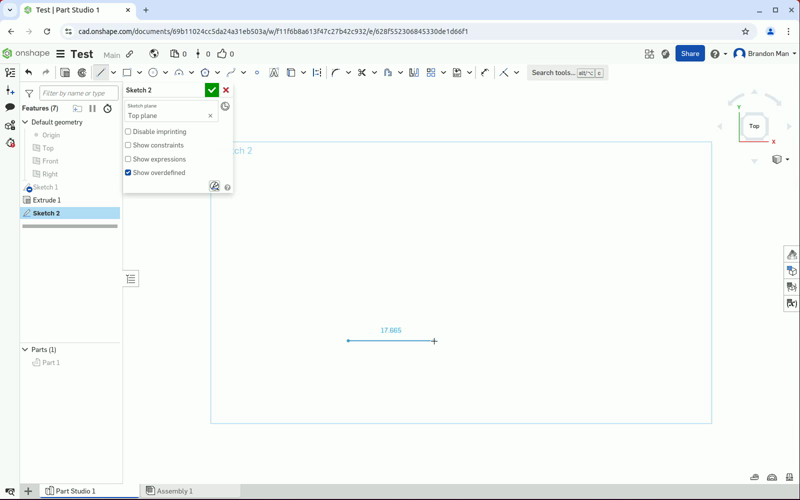
key_up(shift)
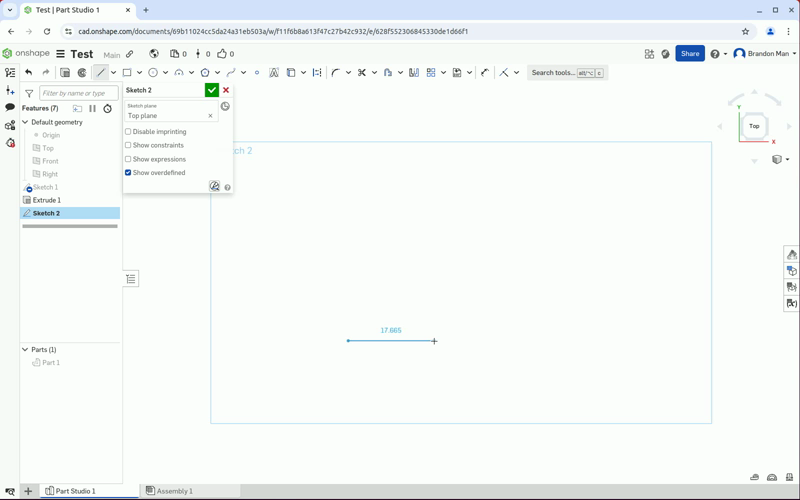
key_down(shift)
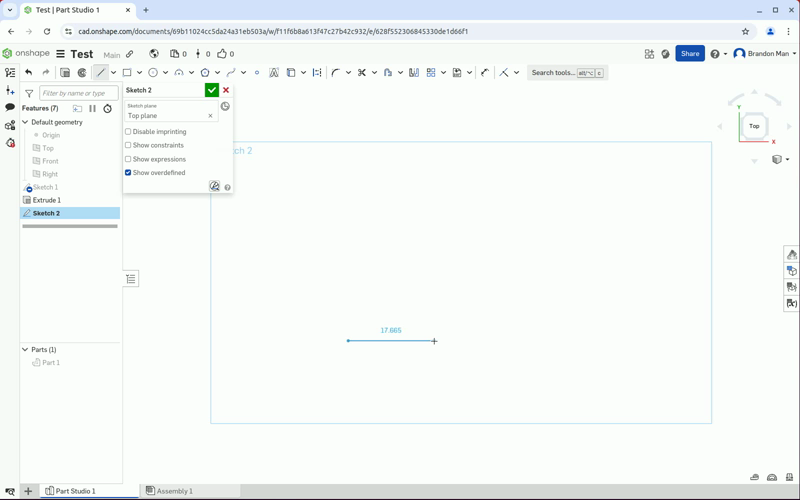
mouse_move(434, 226)
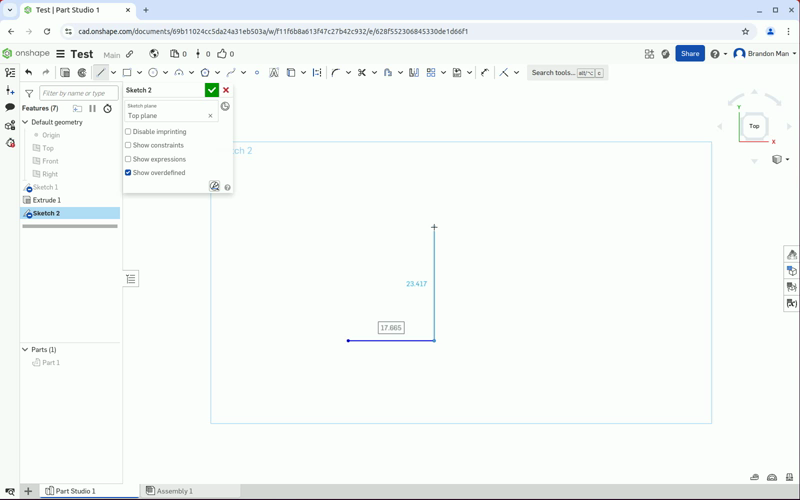
click(434, 226)
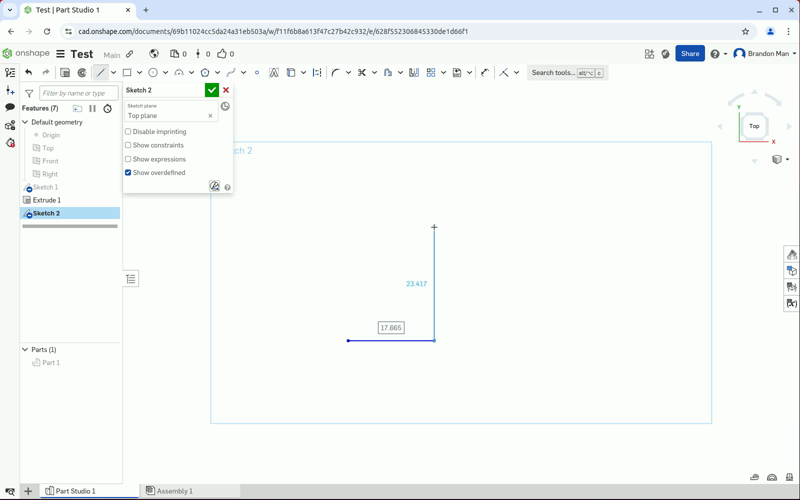
key_up(shift)
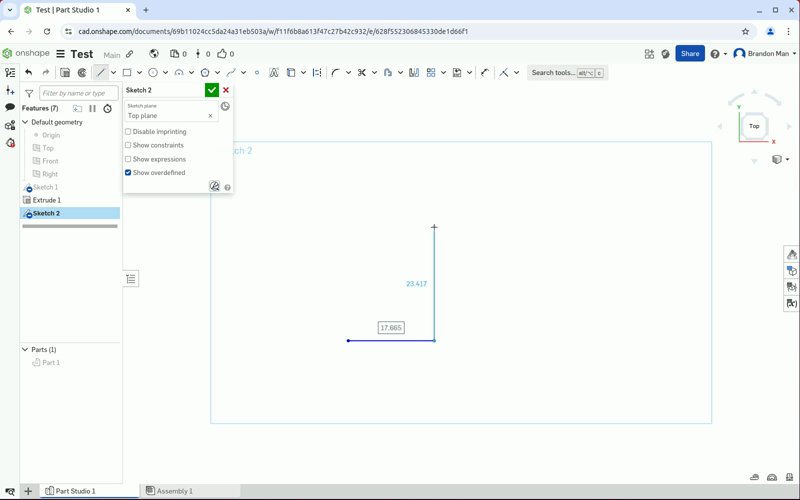
key_down(shift)
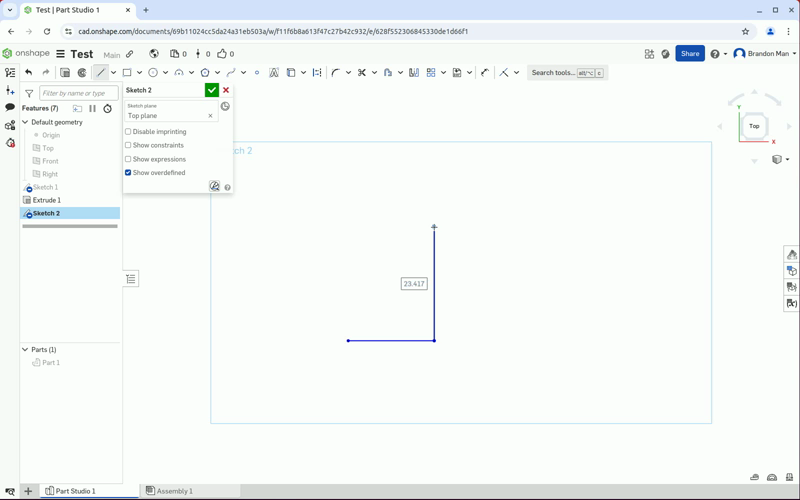
mouse_move(348, 226)
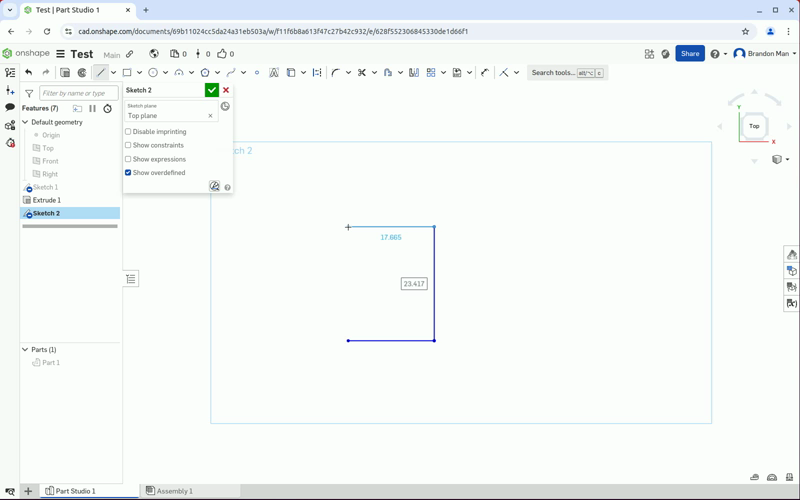
click(348, 226)
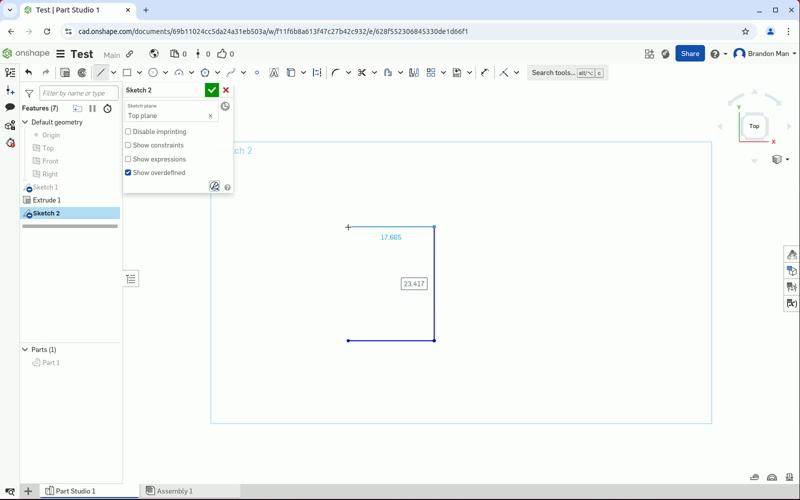
key_up(shift)
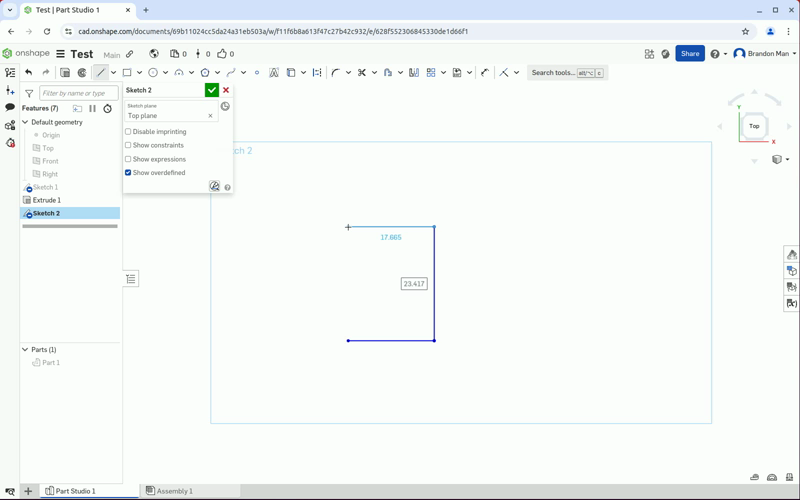
key_down(shift)
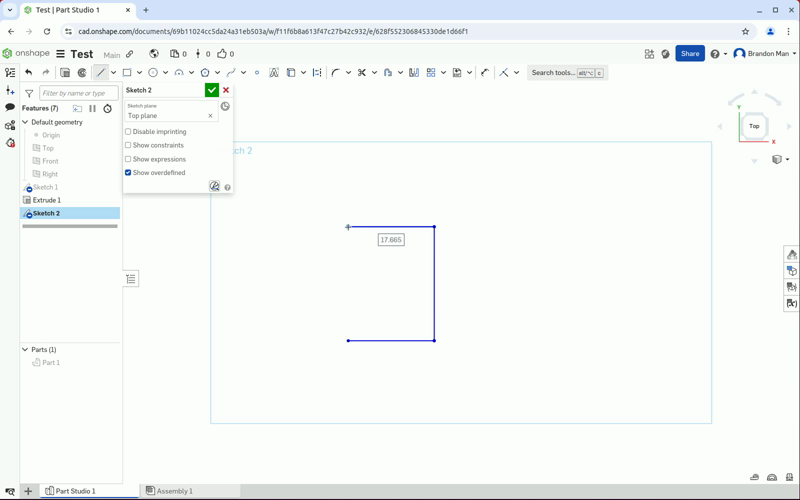
mouse_move(348, 340)
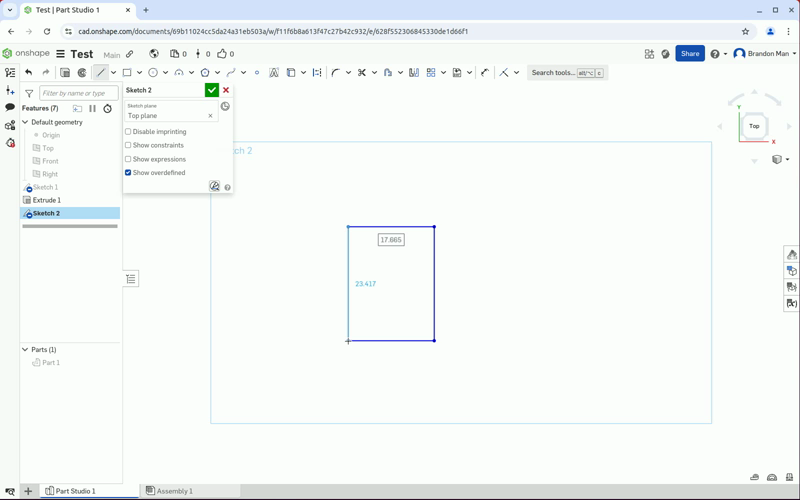
key_up(shift)
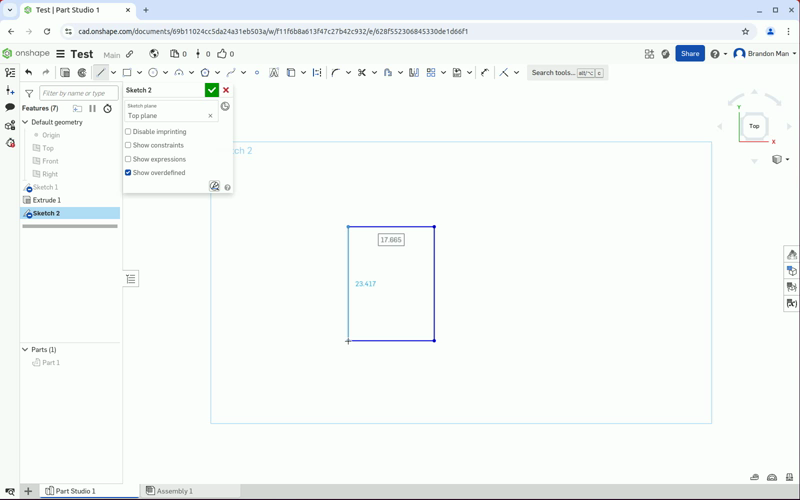
click(348, 340)
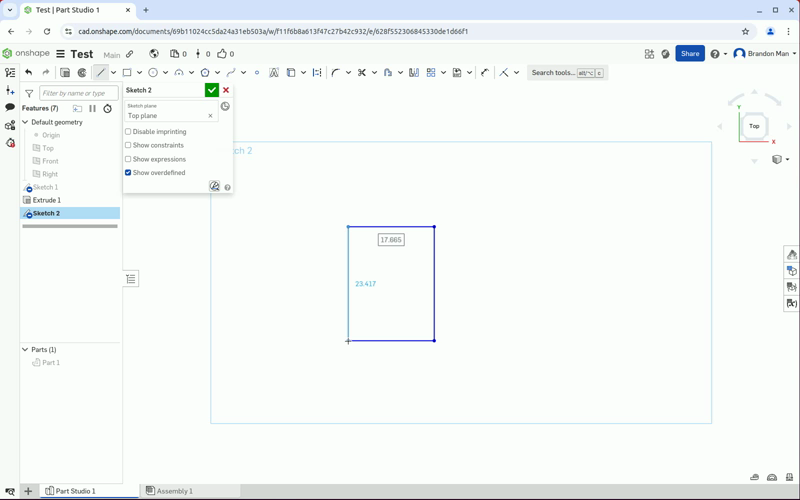
key(esc)
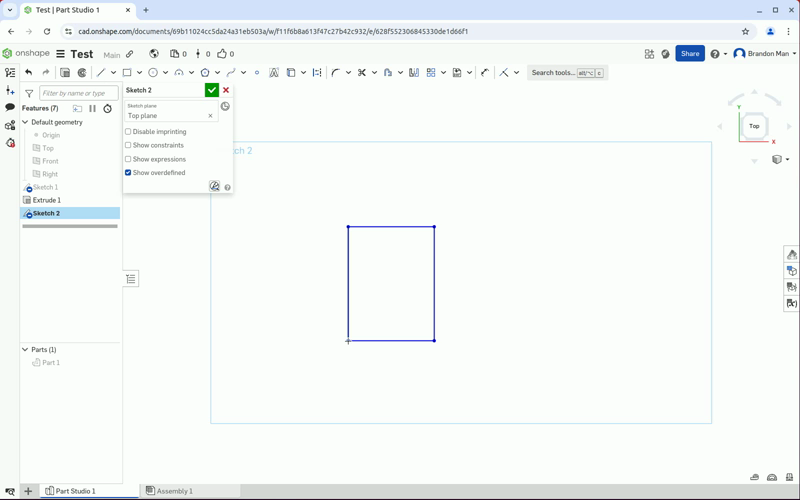
key(c)
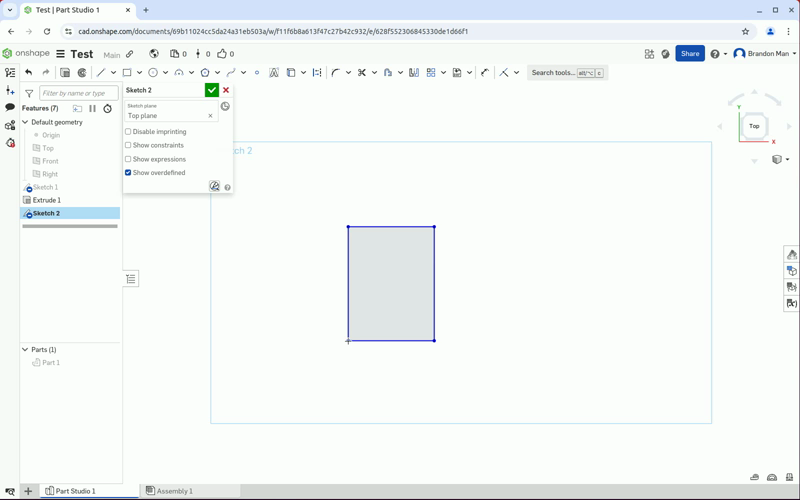
key_down(shift)
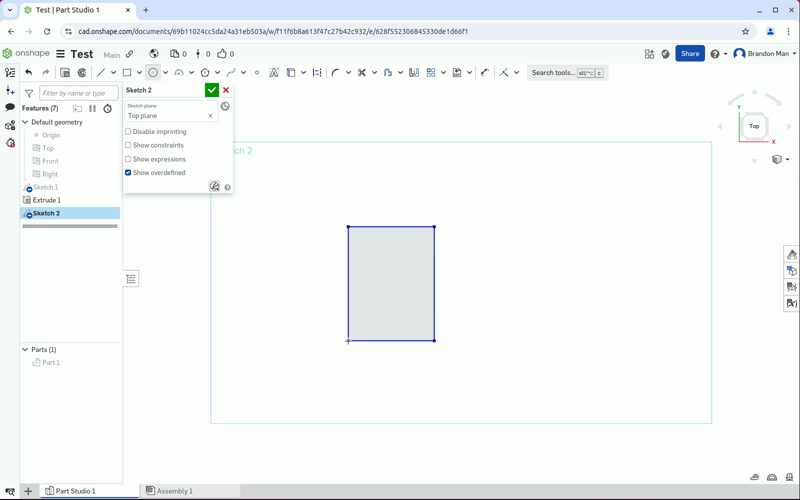
mouse_move(418, 324)
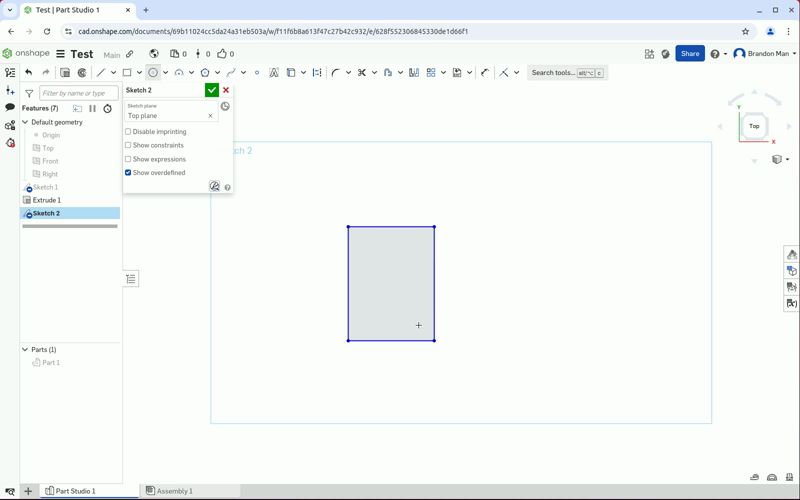
click(418, 324)
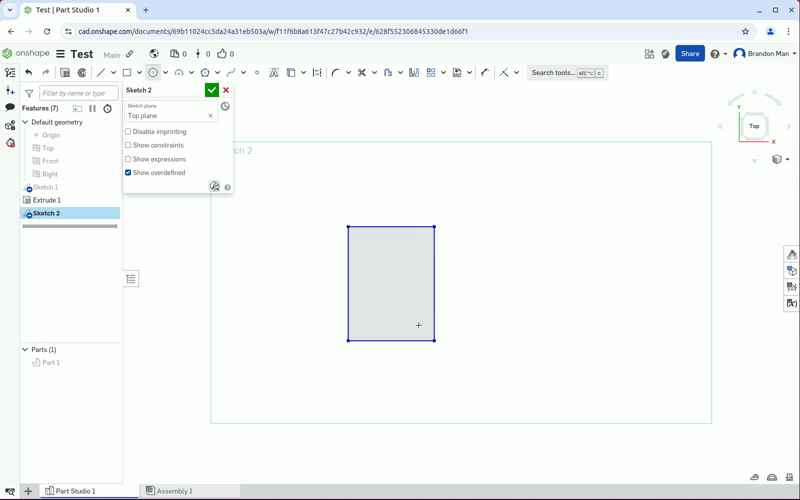
key_up(shift)
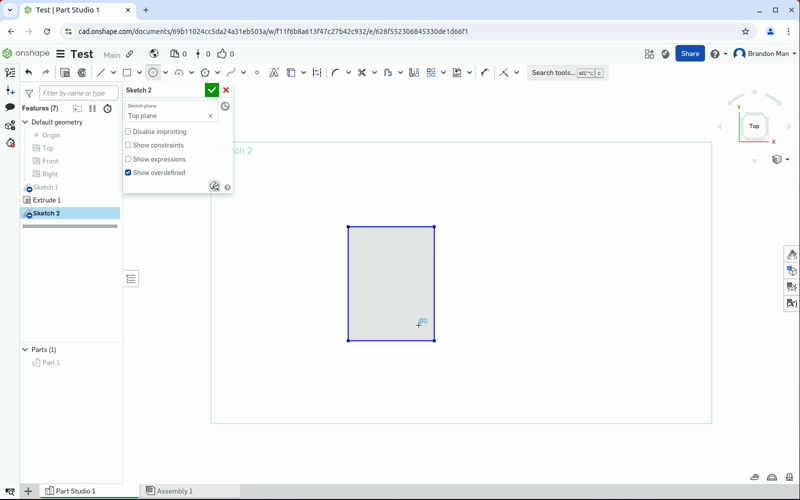
mouse_move(423, 324)
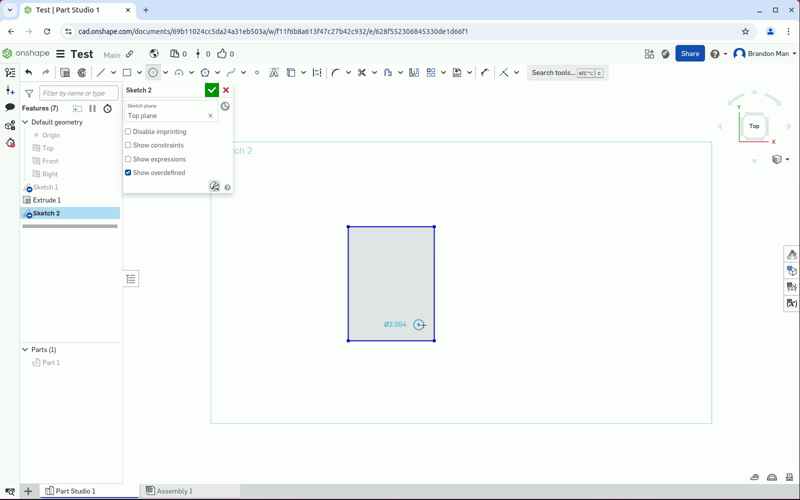
click(423, 324)
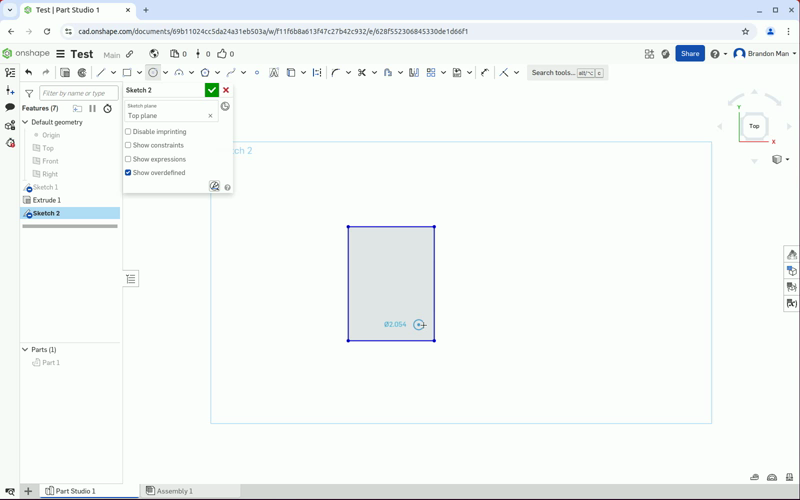
key(esc)
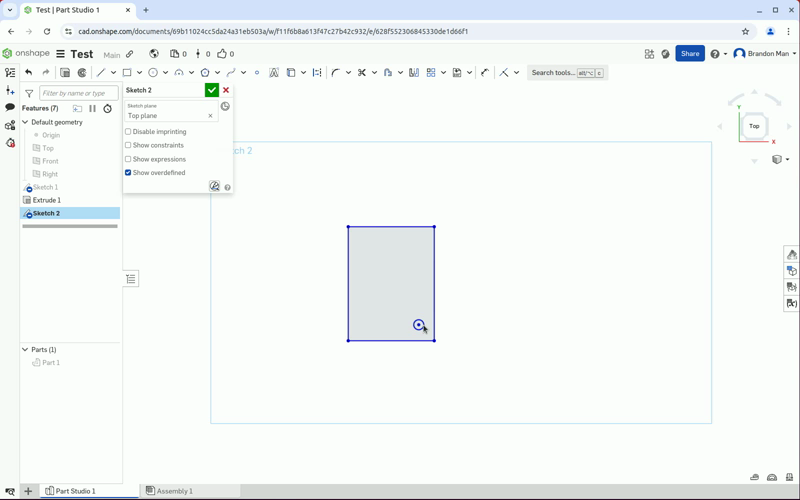
key(c)
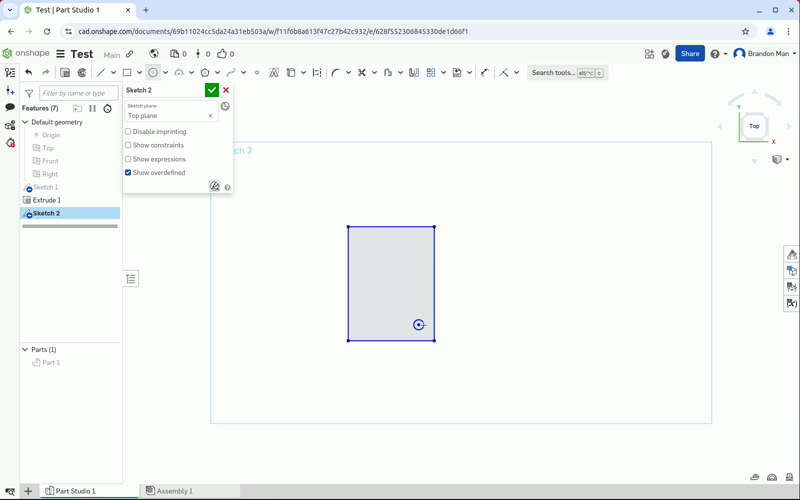
key_down(shift)
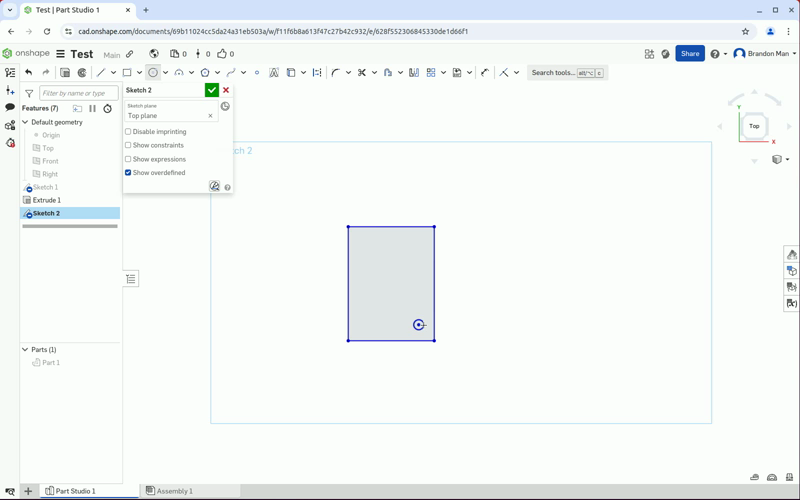
mouse_move(418, 242)
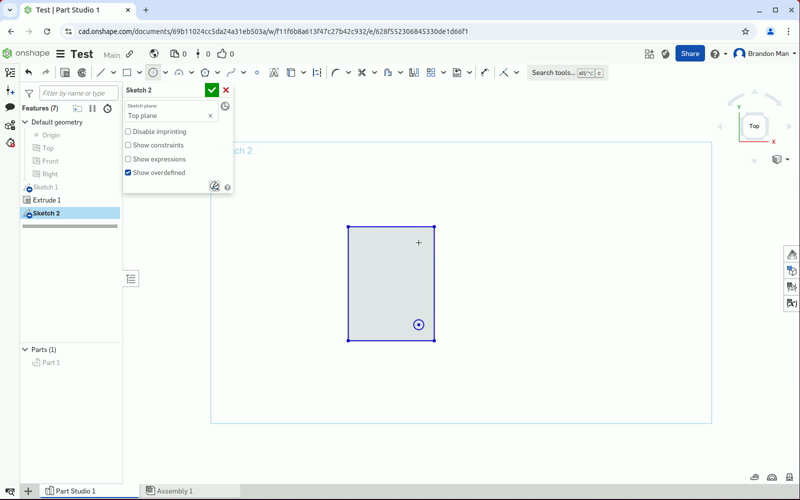
click(418, 242)
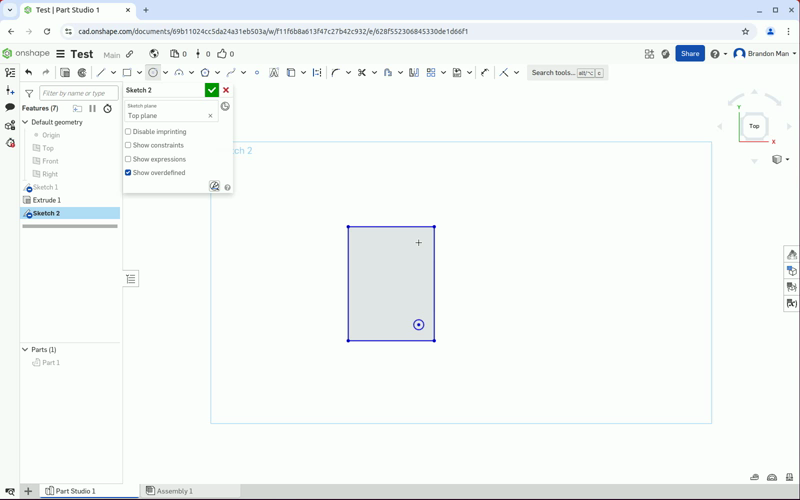
key_up(shift)
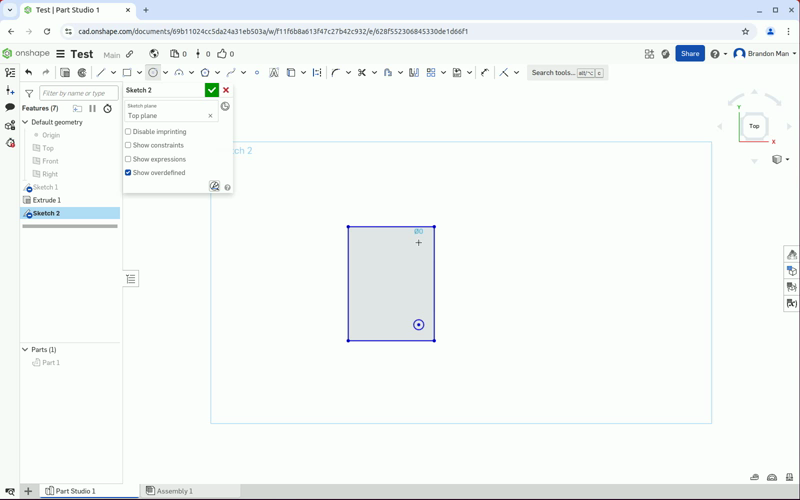
mouse_move(423, 242)
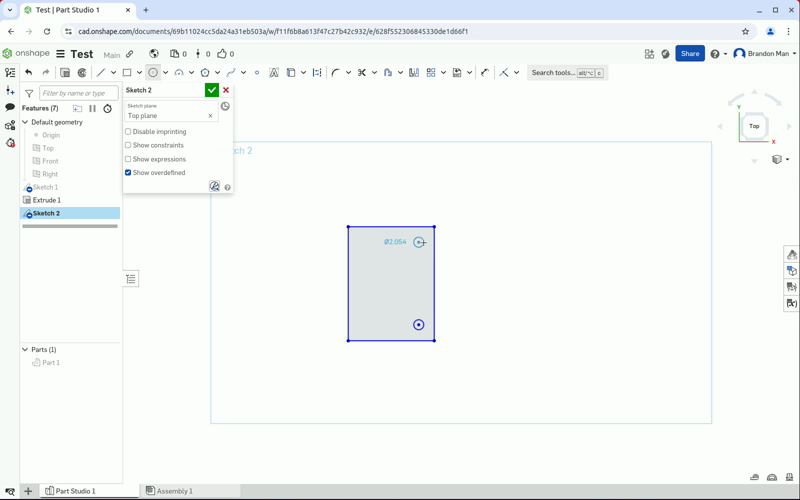
click(423, 242)
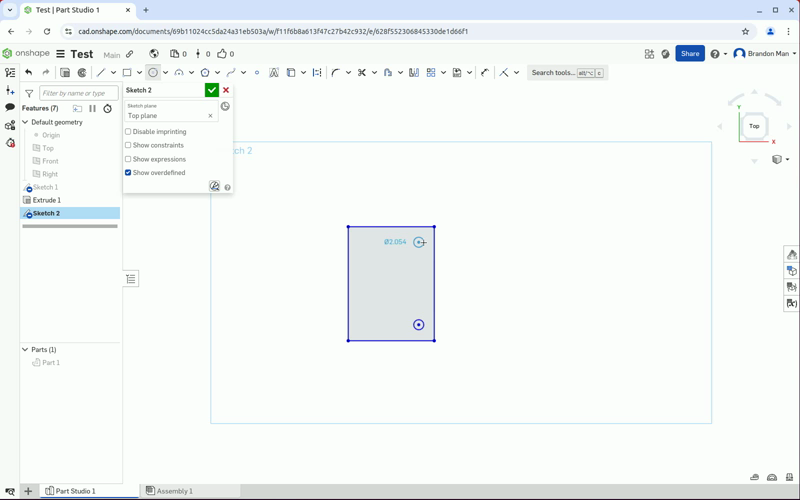
key(esc)
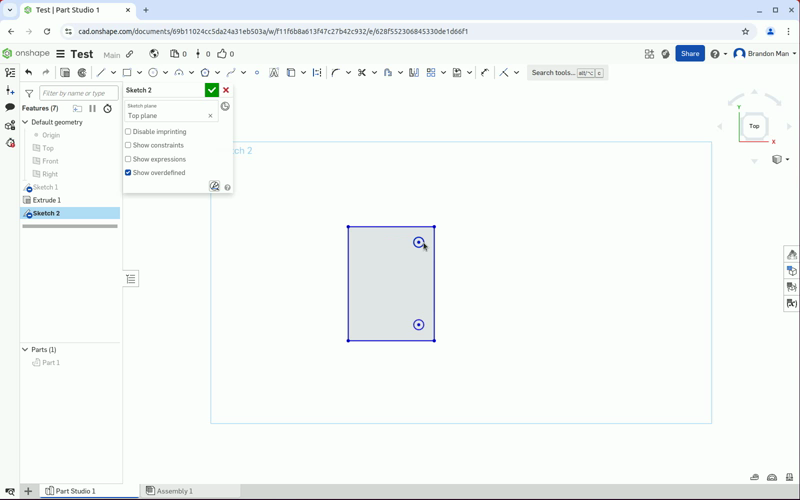
mouse_move(390, 318)
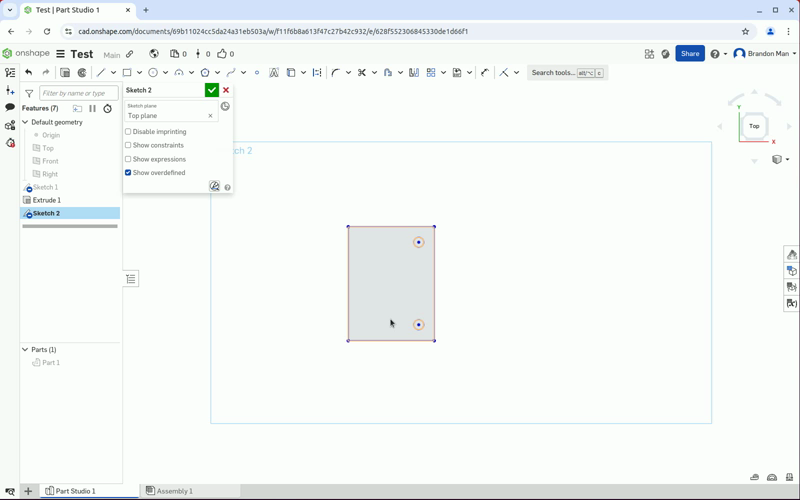
click(390, 318)
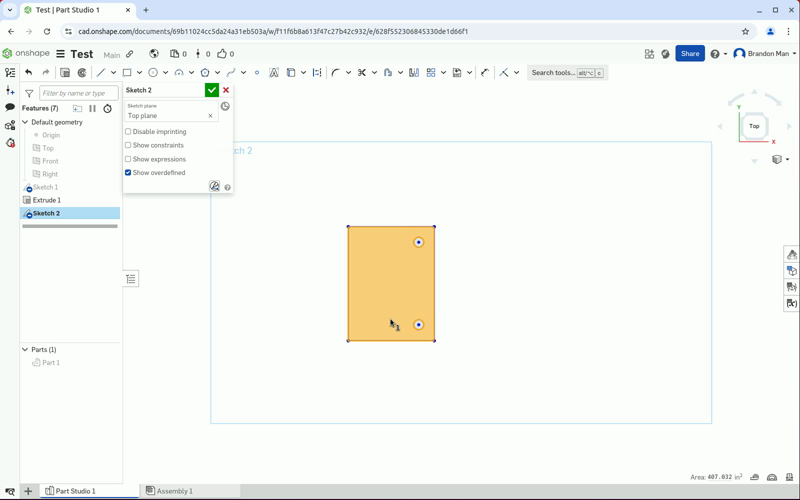
mouse_move(73, 352)
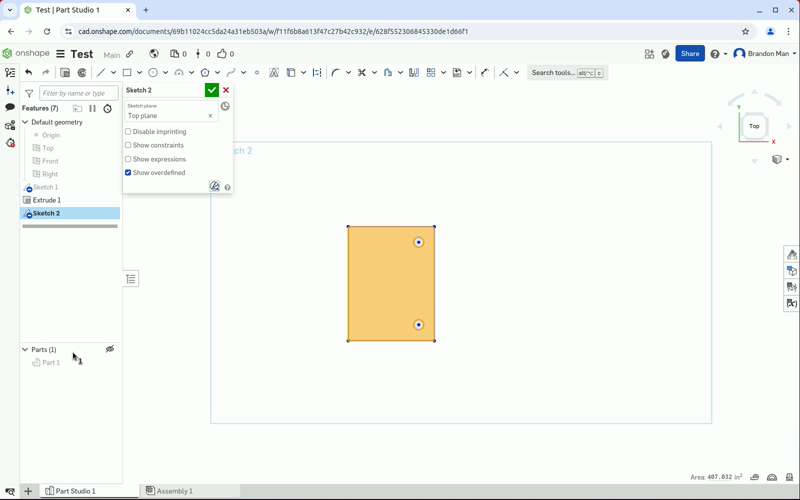
key(shift+y)
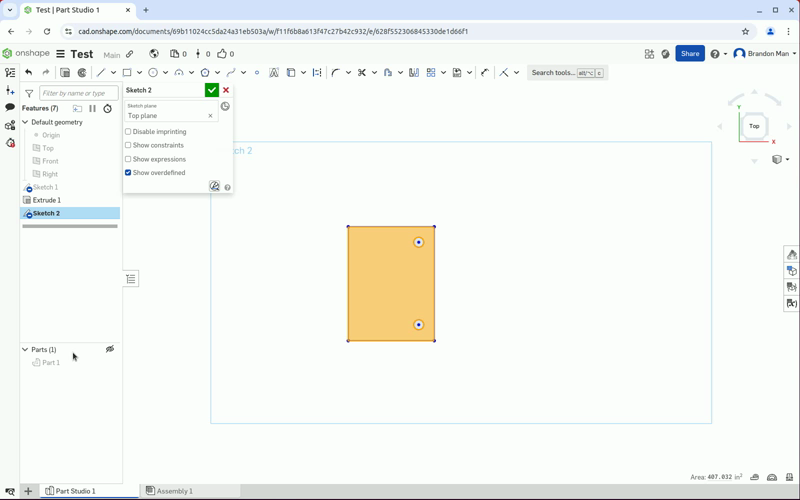
key(shift+e)
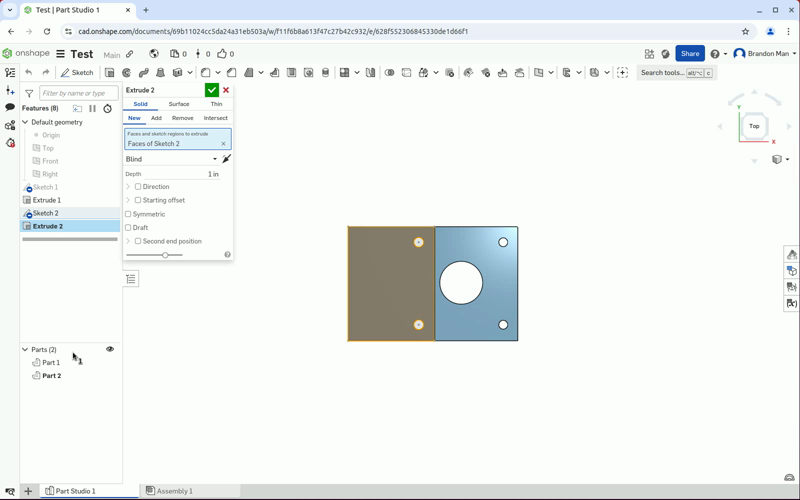
mouse_move(143, 106)
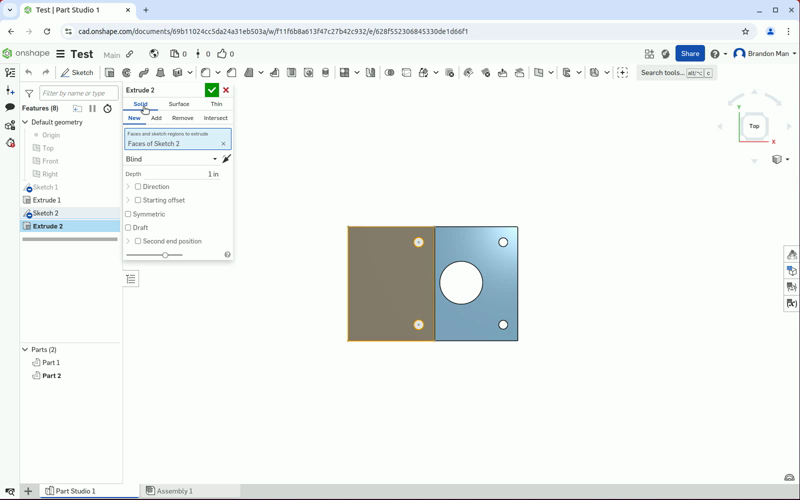
click(143, 106)
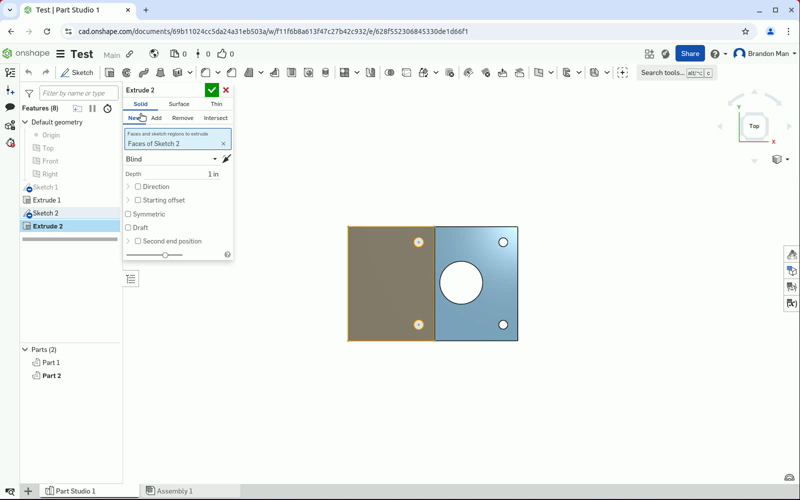
mouse_move(137, 120)
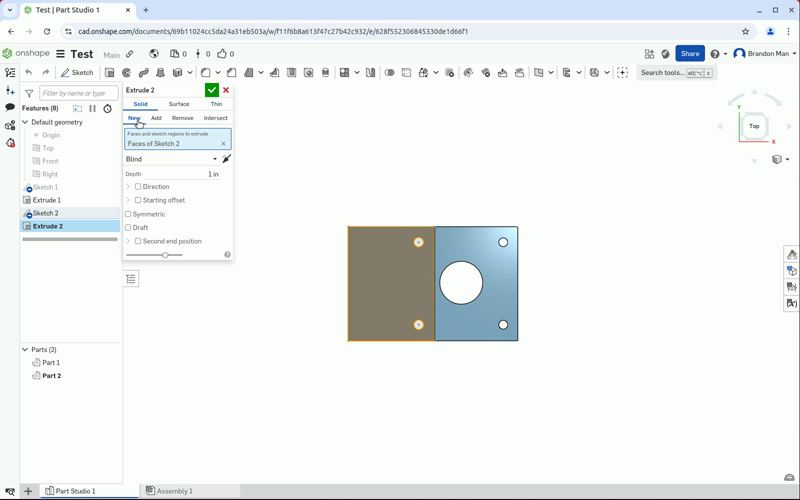
click(137, 120)
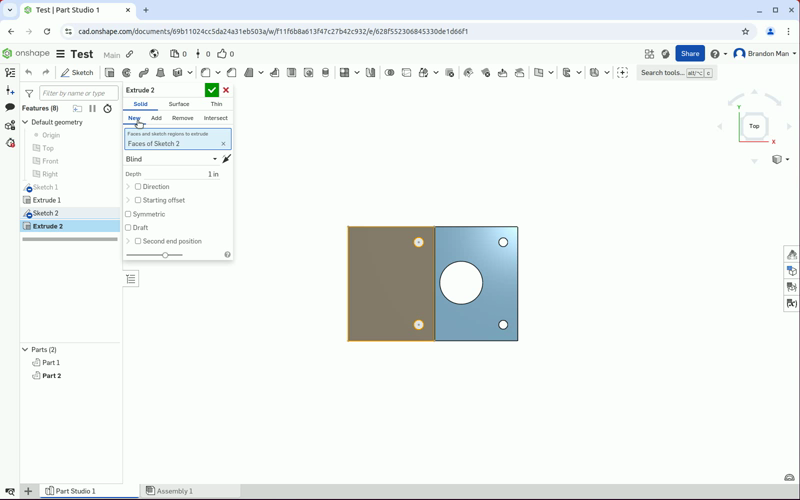
key(tab, 4)
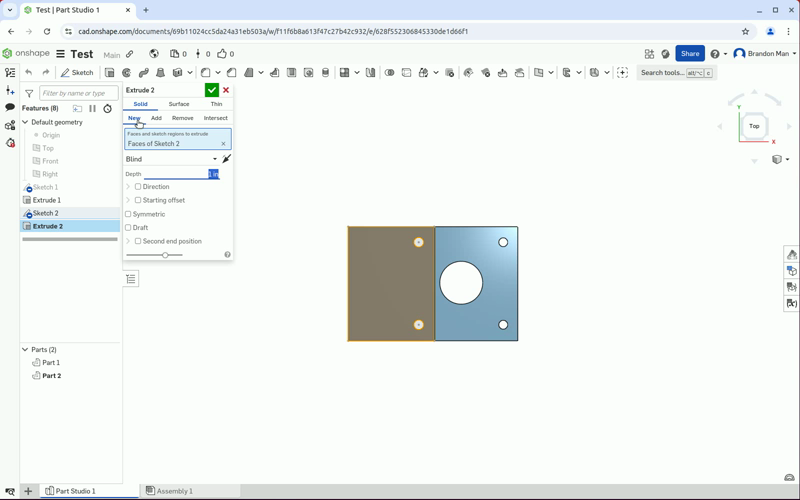
text(2.648)
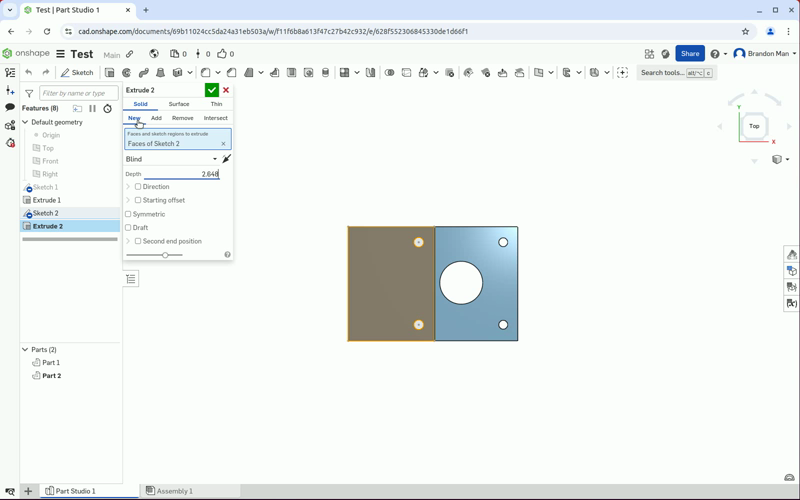
key(enter)
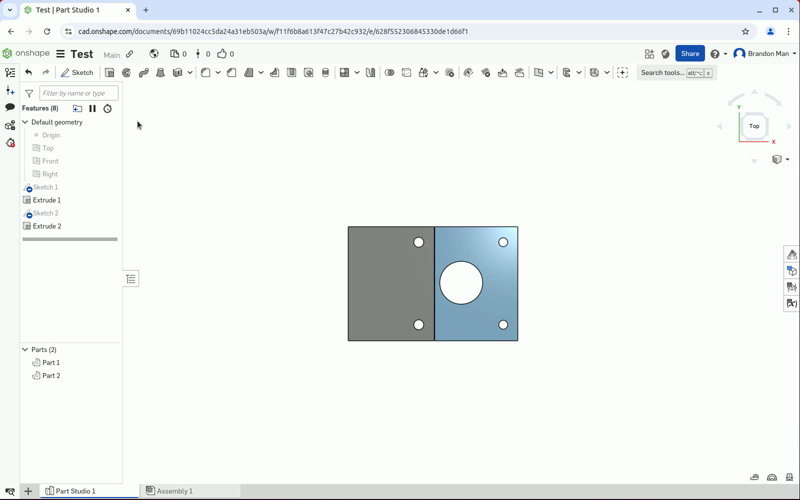
key(shift+h)
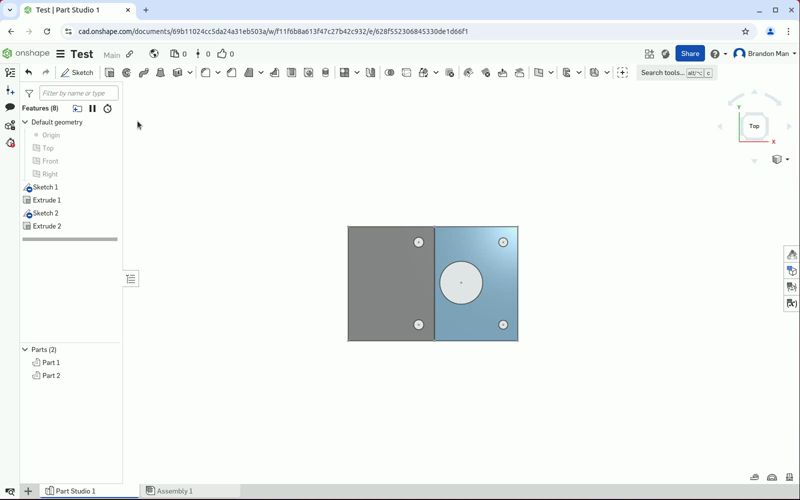
key(shift+h)
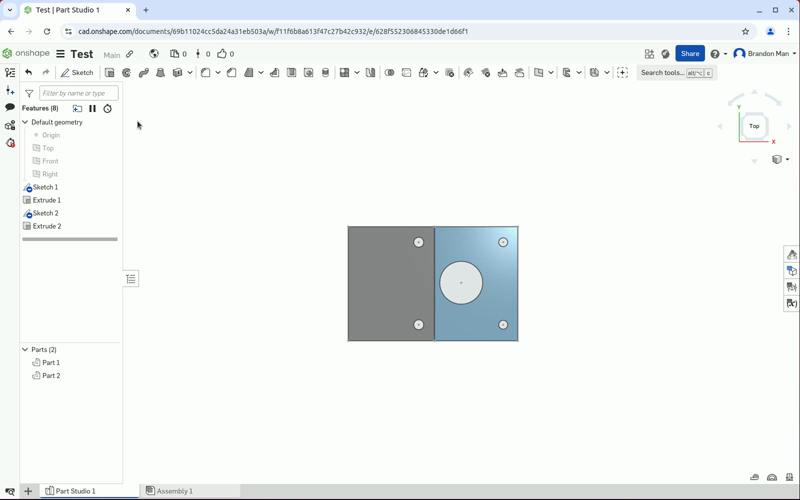
key(shift+7)
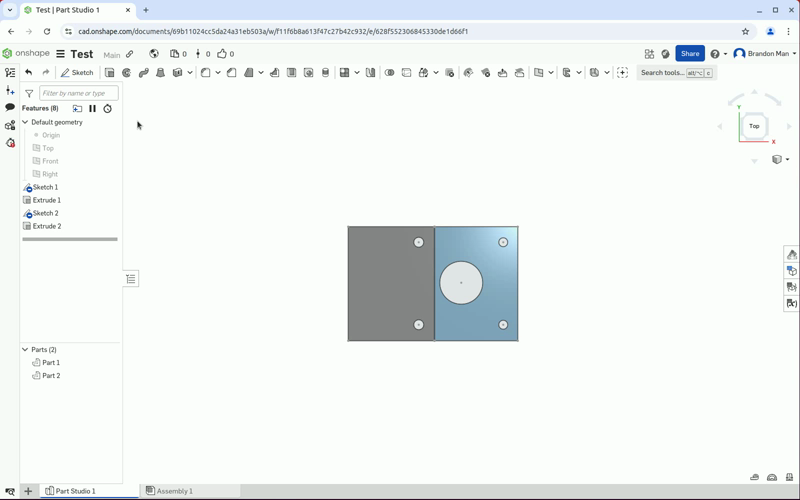
key(up, 3)
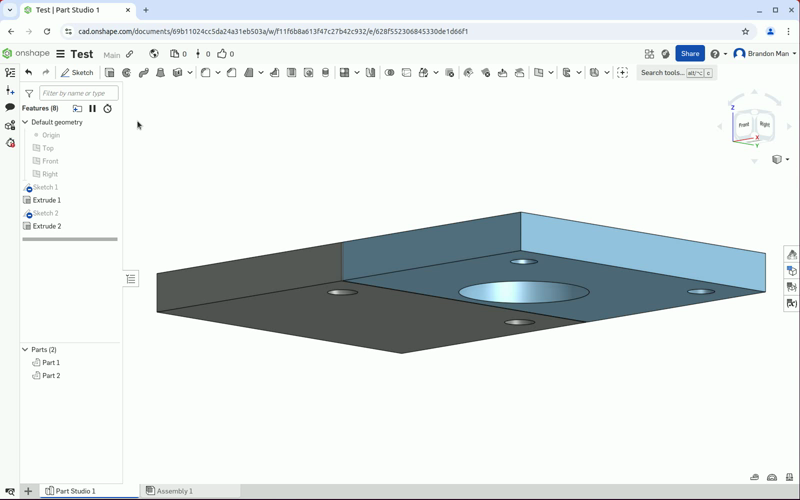
key(left, 3)
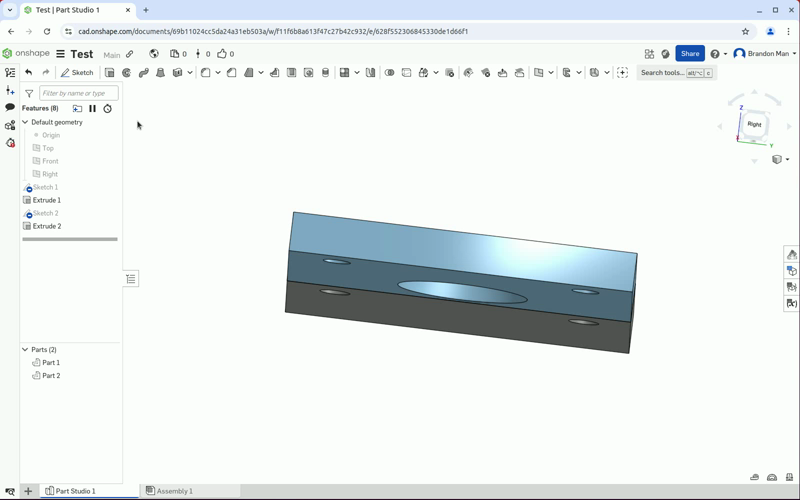
key(right, 3)
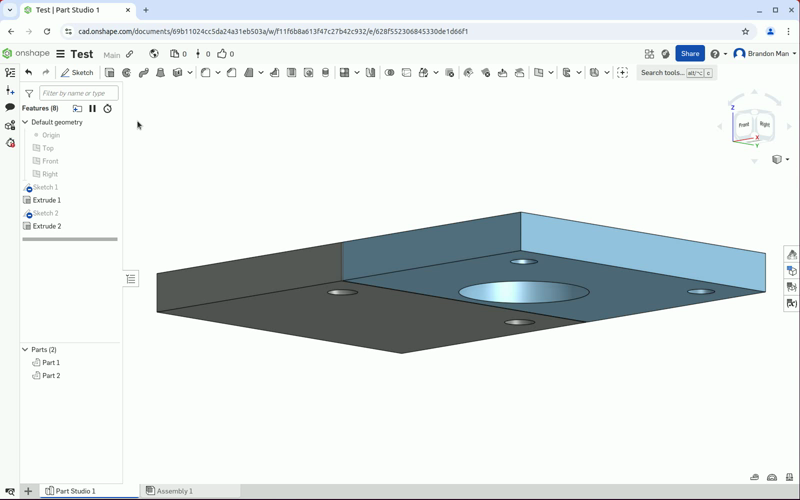
key(down, 3)
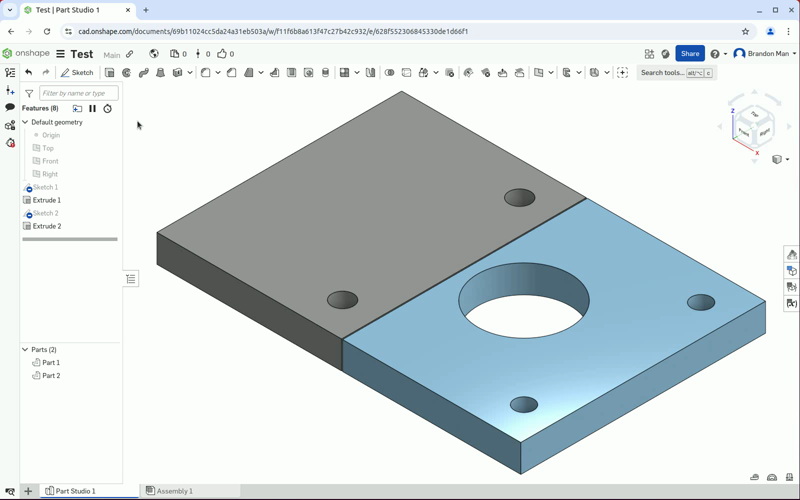
mouse_move(73, 189)
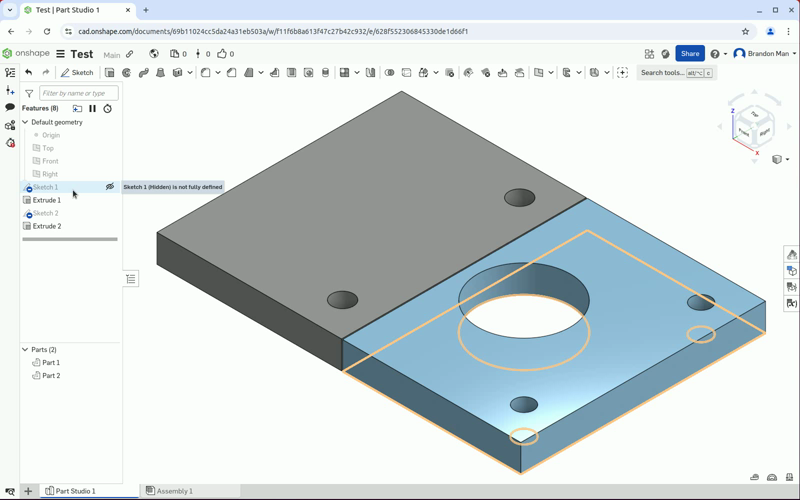
click(73, 189)